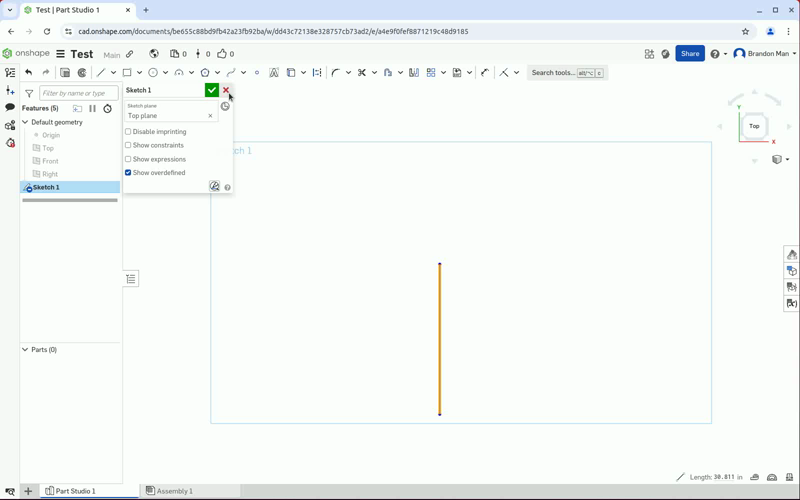
key(shift+h)
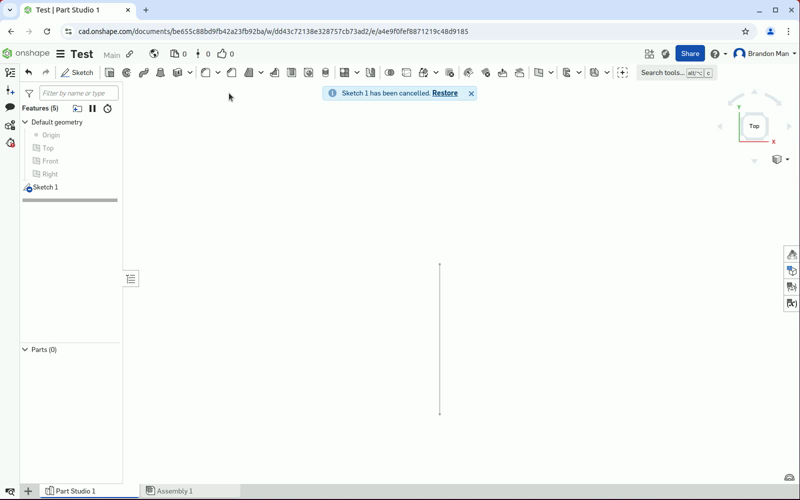
mouse_move(73, 352)
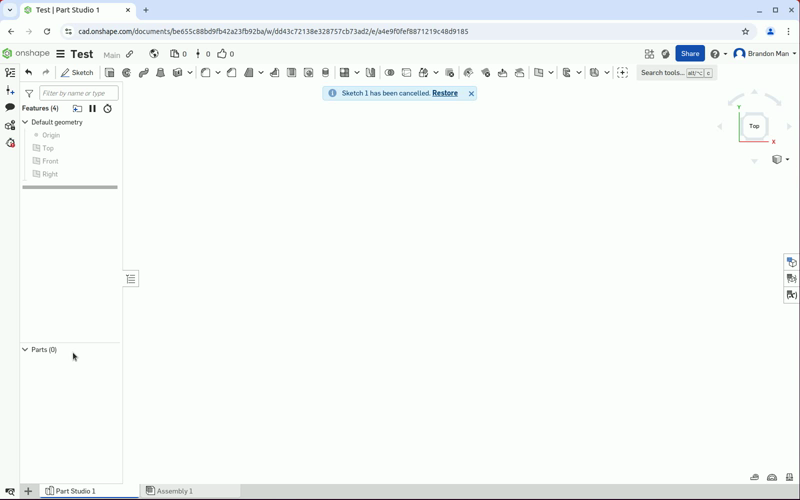
key(y)
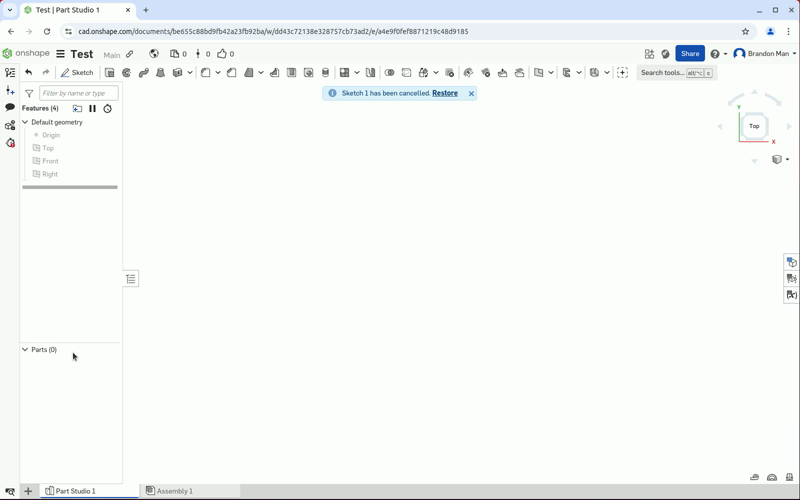
key(shift+p)
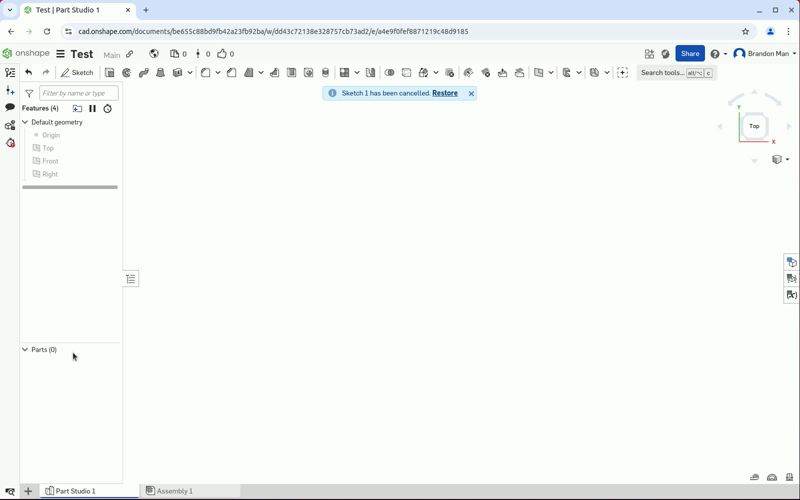
key(space)
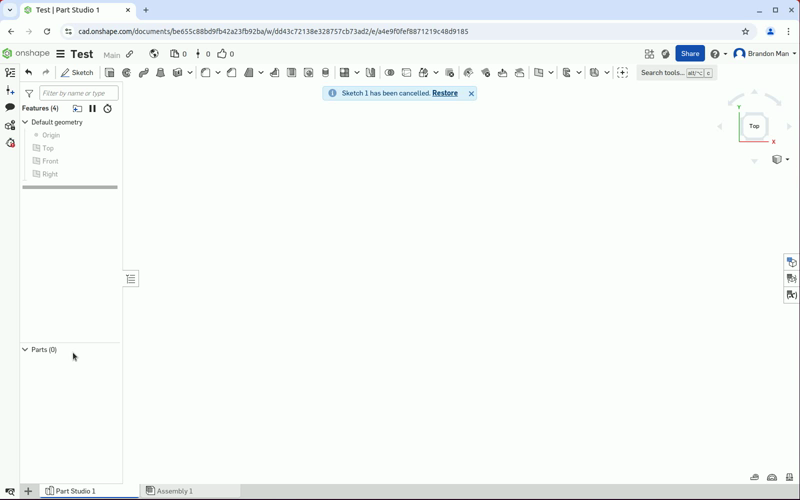
key_down(shift)
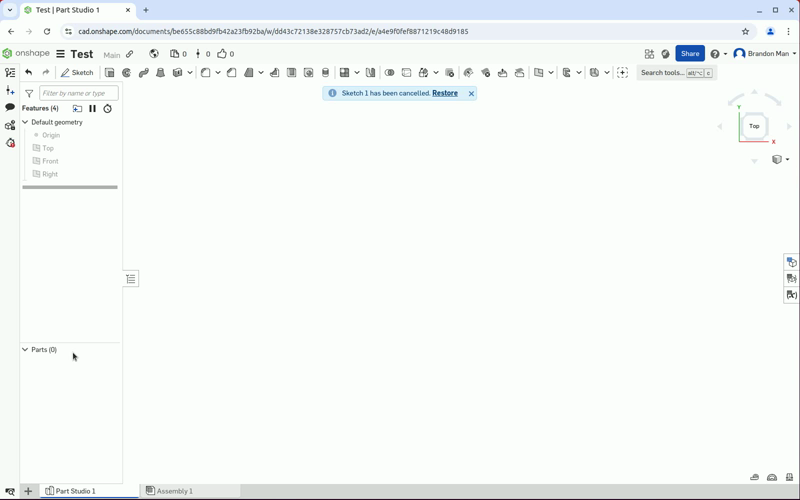
key(up)
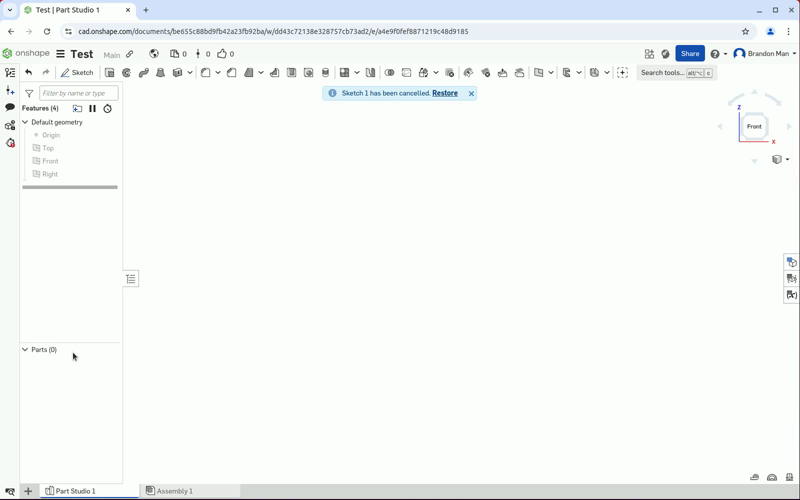
key_up(shift)
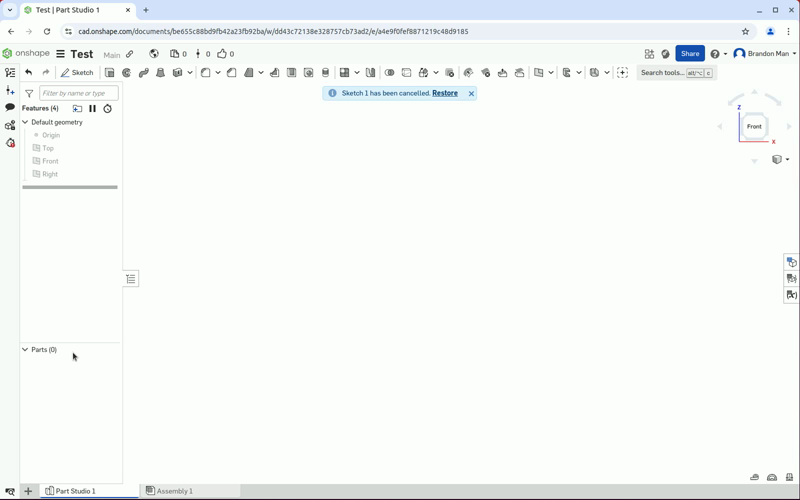
key(space)
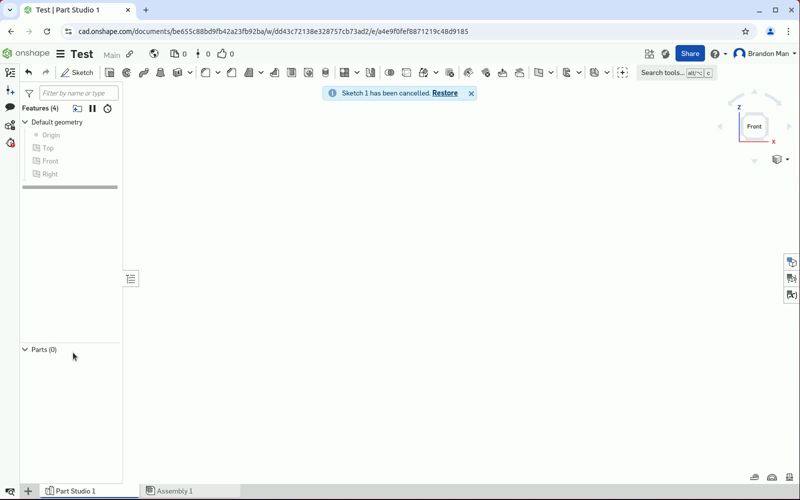
key_down(shift)
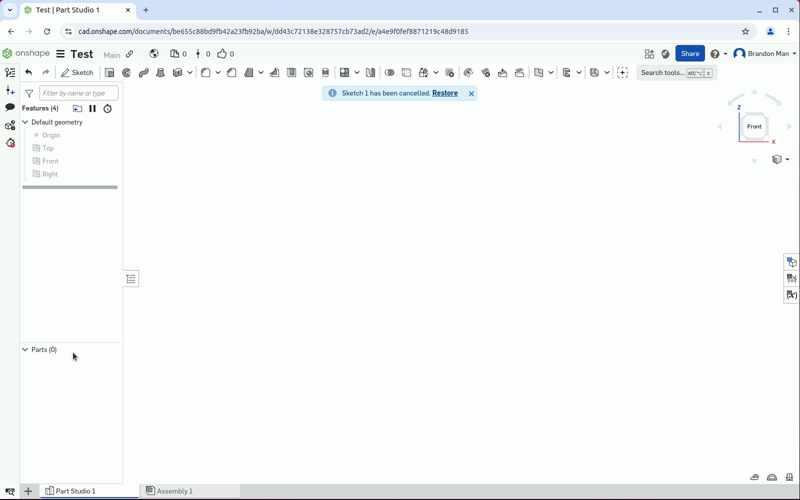
key(left)
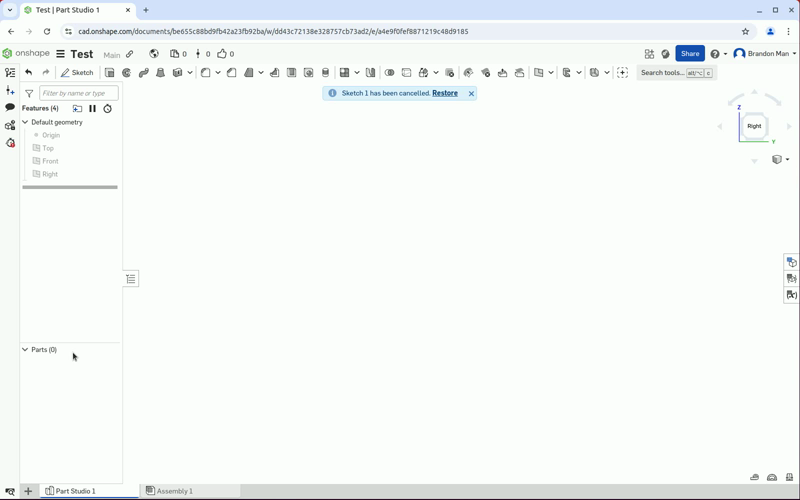
key_up(shift)
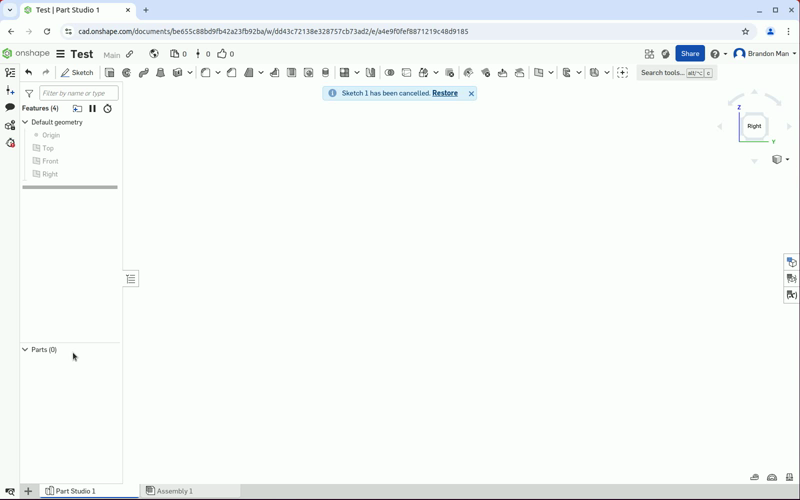
mouse_move(73, 352)
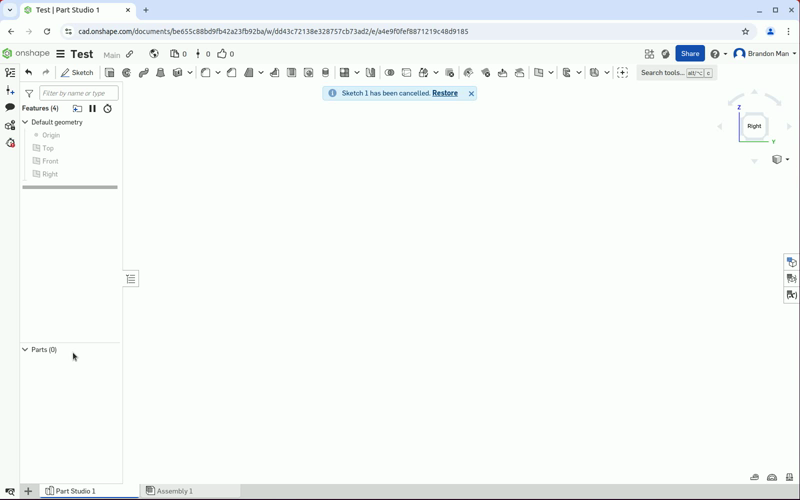
key(shift+y)
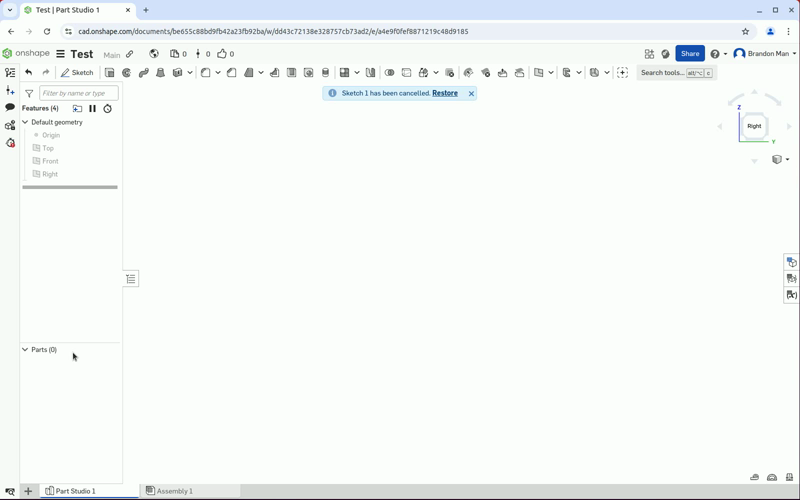
key(shift+s)
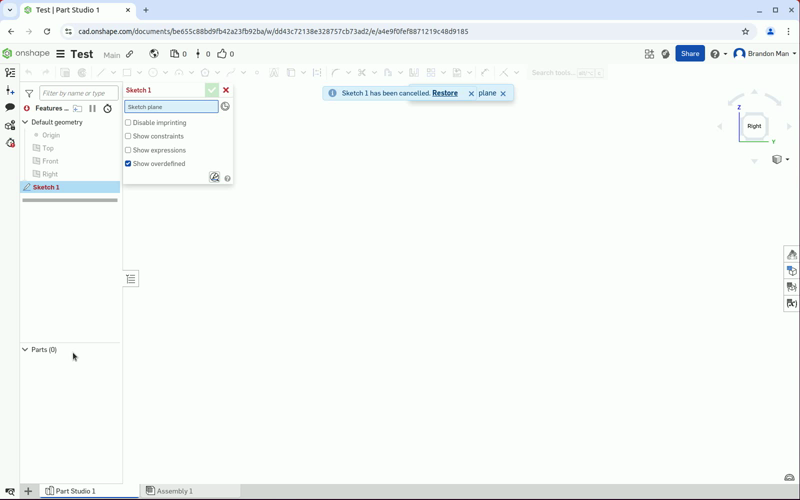
mouse_move(73, 176)
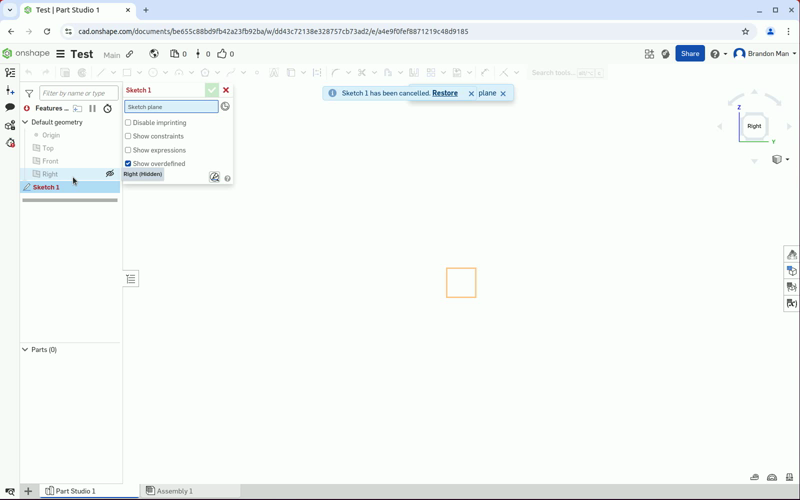
click(73, 176)
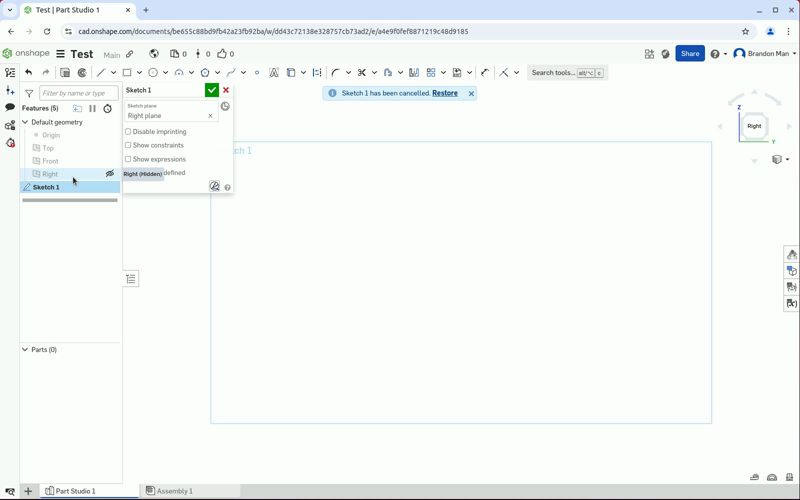
mouse_move(73, 352)
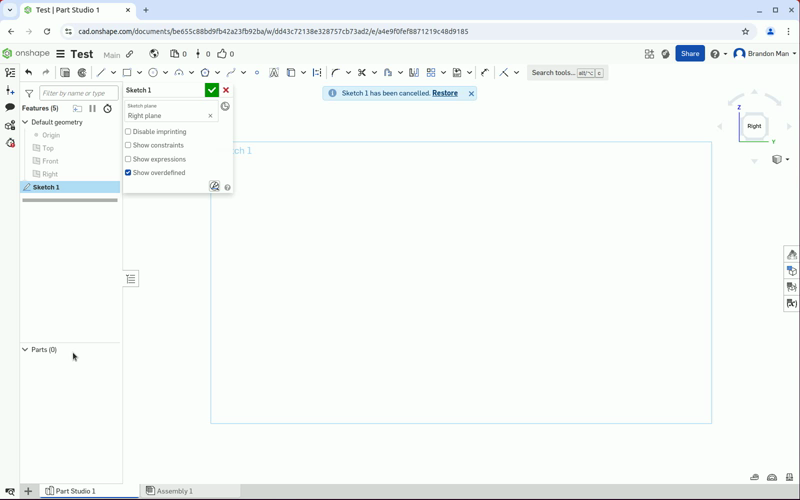
key(y)
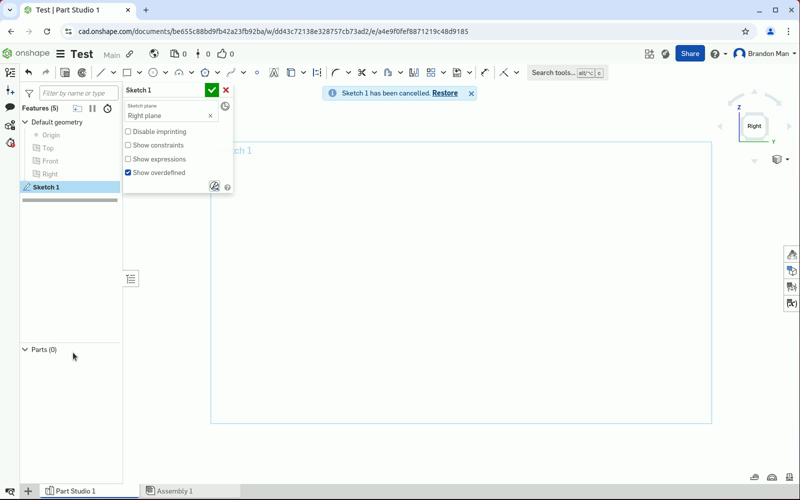
key(c)
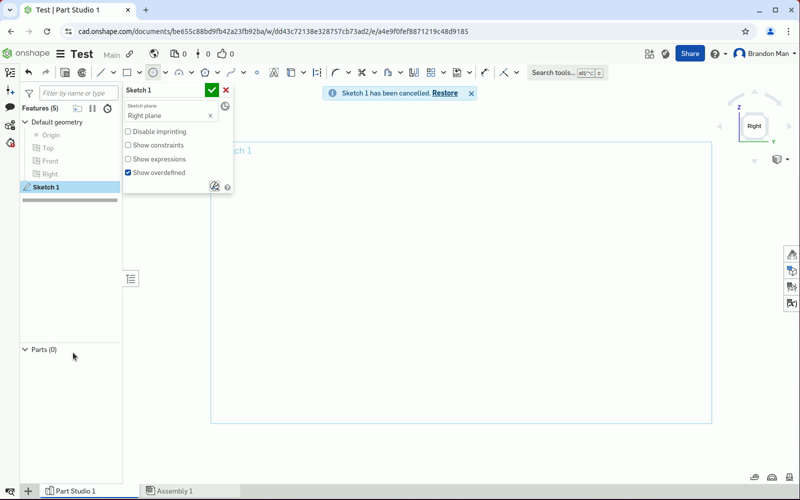
key_down(shift)
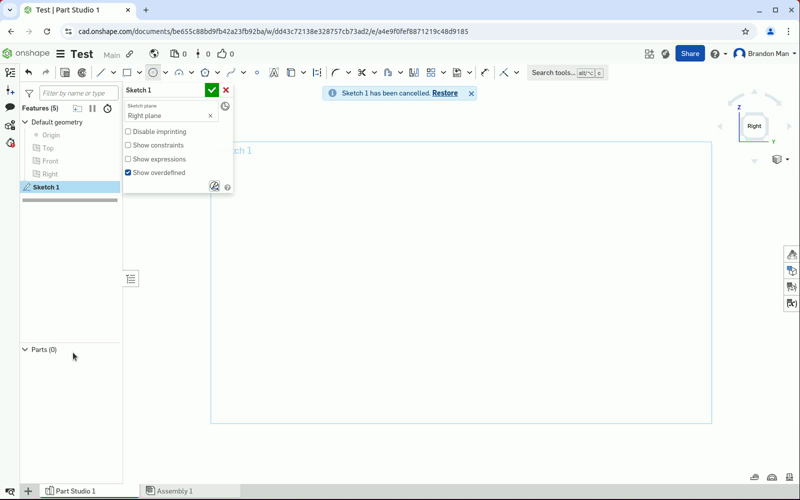
mouse_move(461, 282)
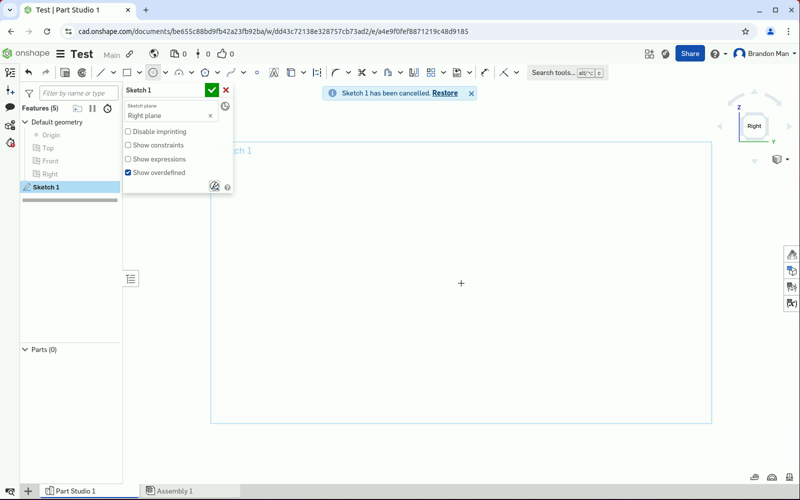
click(461, 282)
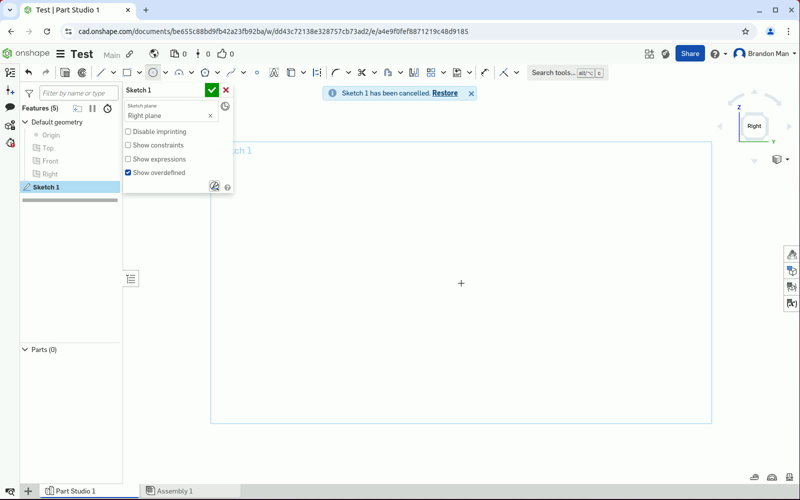
key_up(shift)
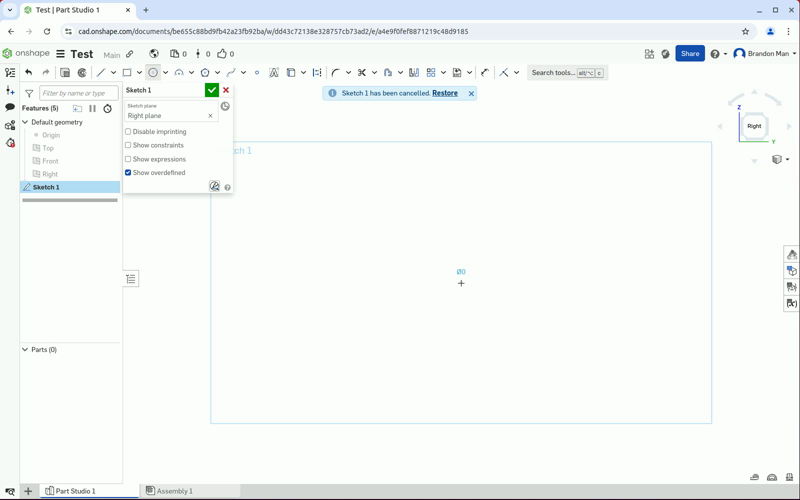
mouse_move(471, 282)
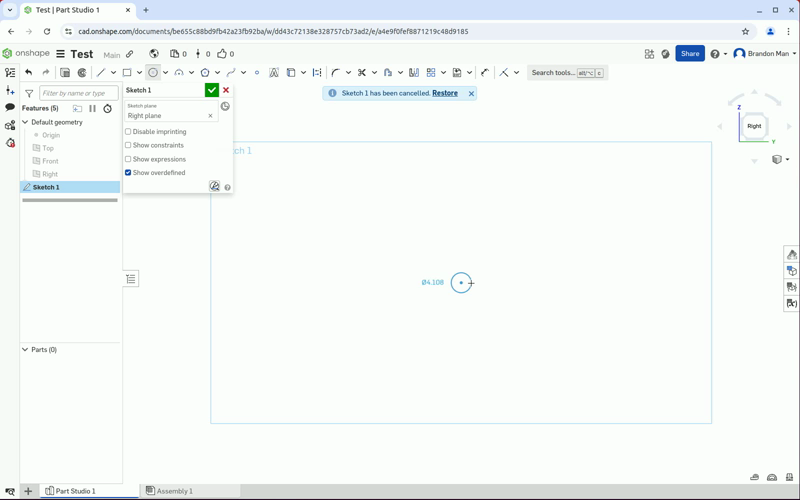
click(471, 282)
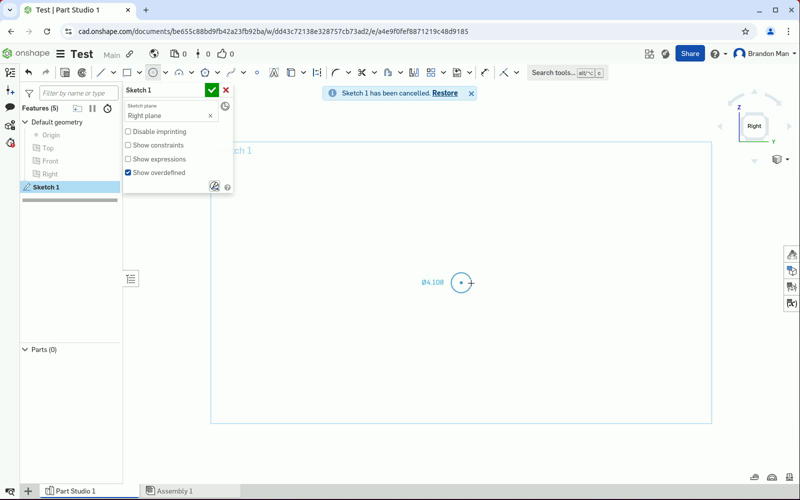
key(esc)
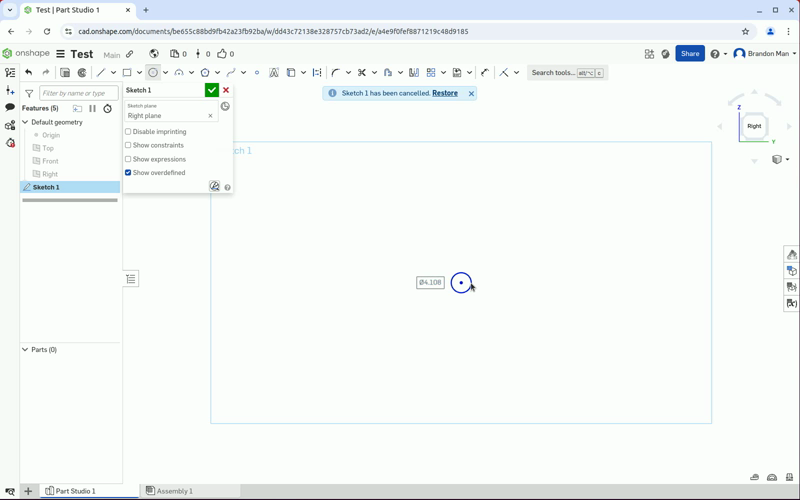
mouse_move(456, 287)
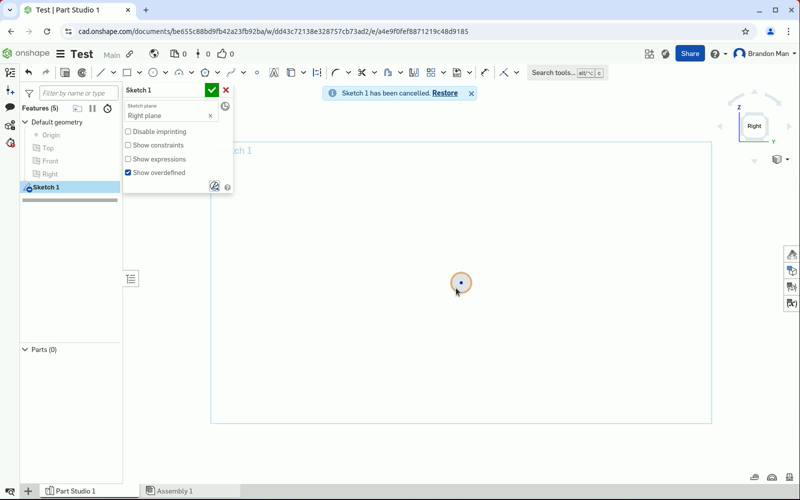
scroll(6)
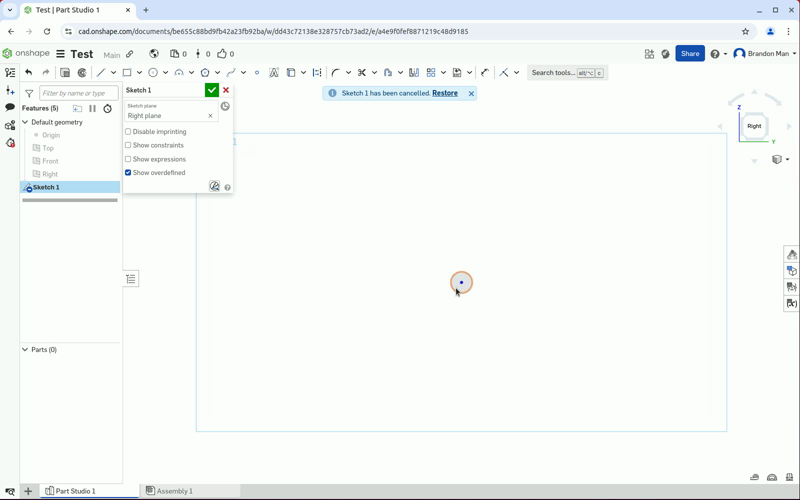
scroll(6)
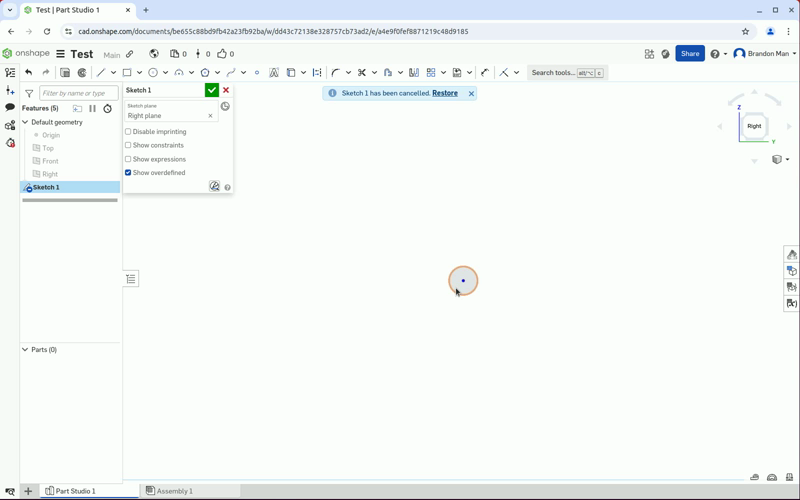
scroll(6)
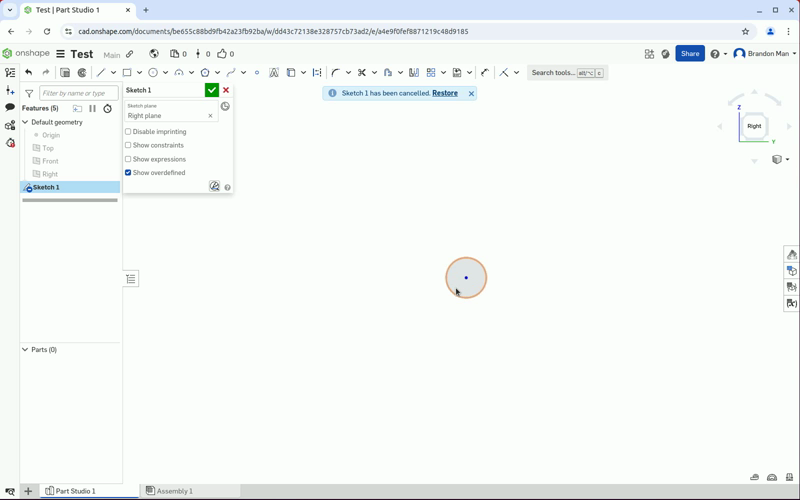
scroll(6)
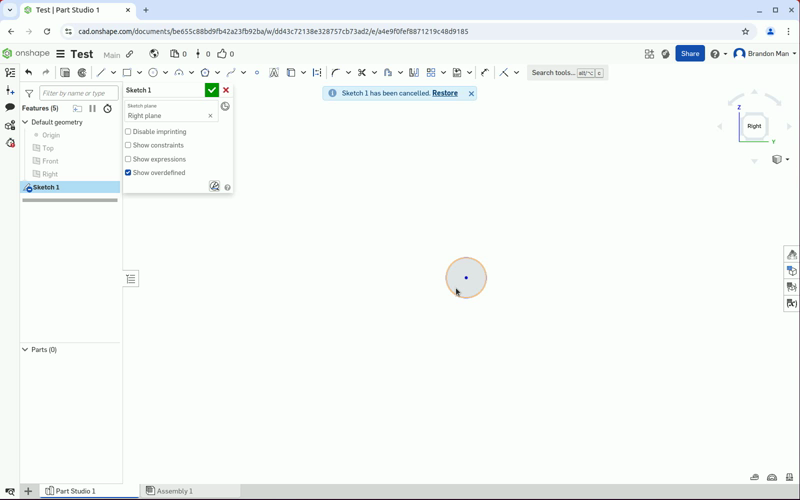
scroll(6)
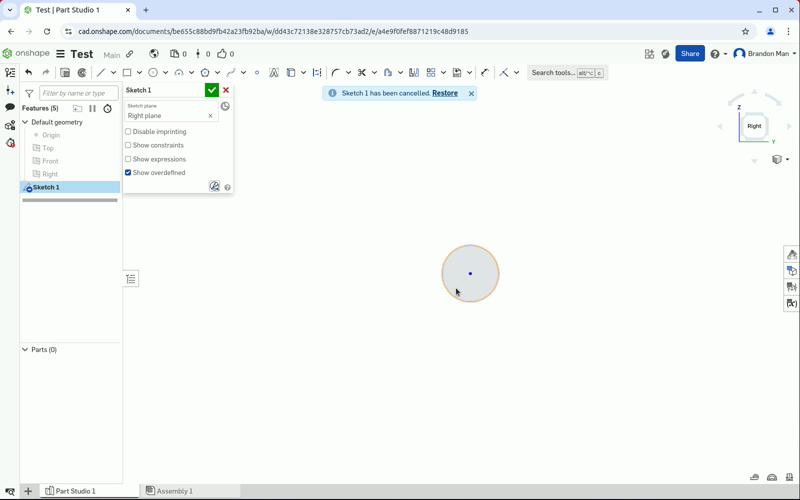
scroll(6)
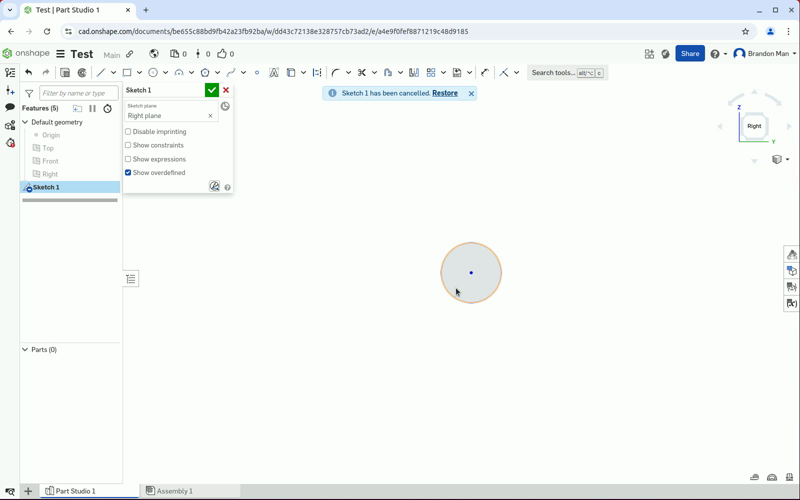
scroll(6)
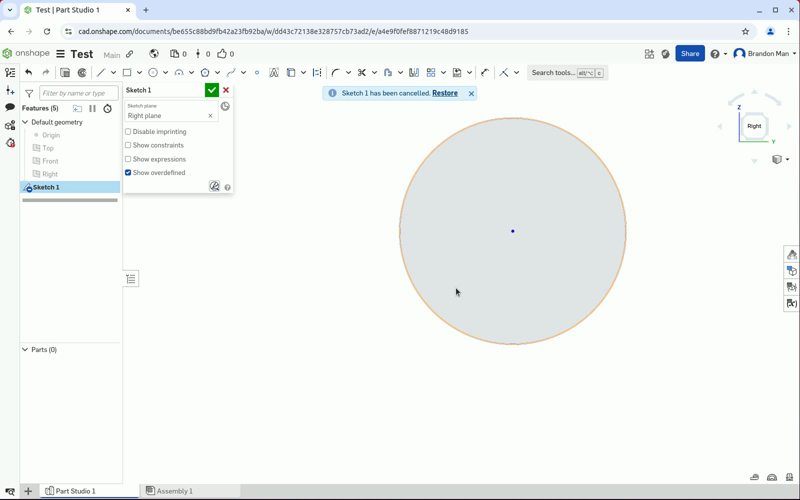
click(456, 287)
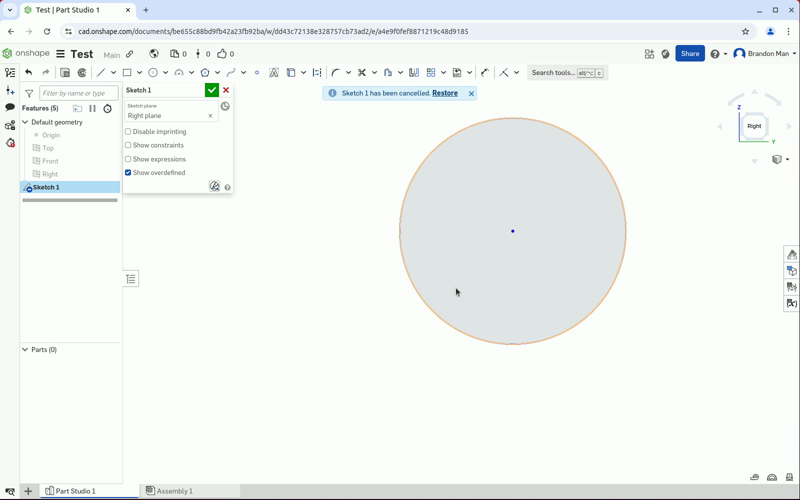
scroll(-6)
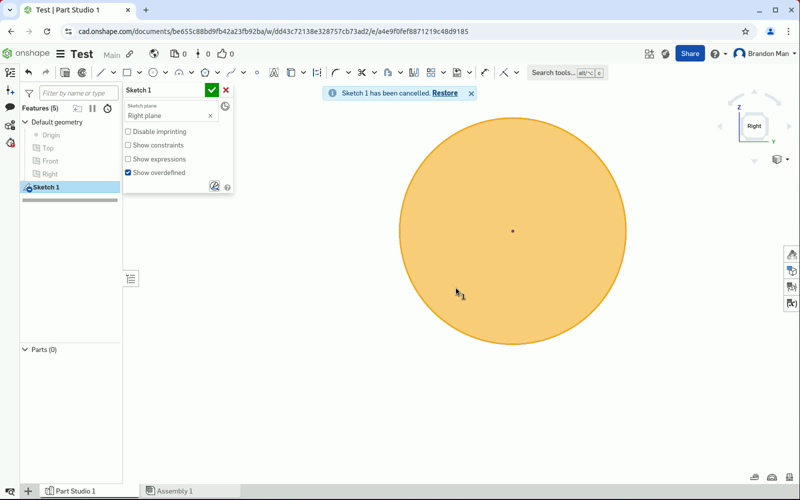
scroll(-6)
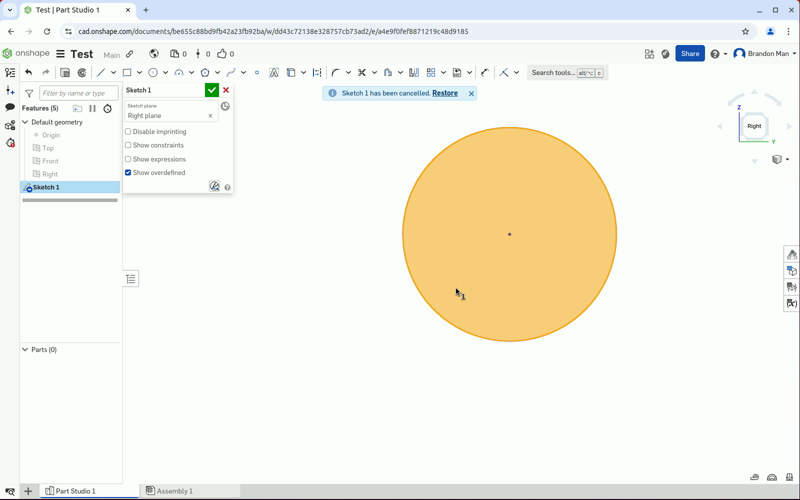
scroll(-6)
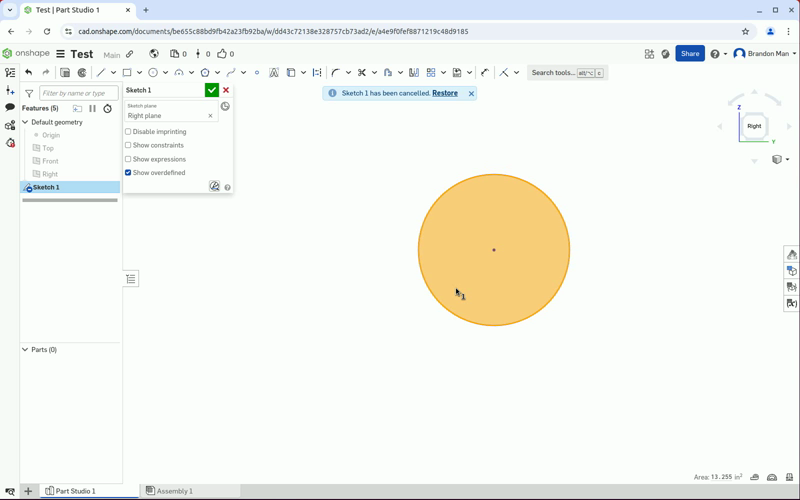
scroll(-6)
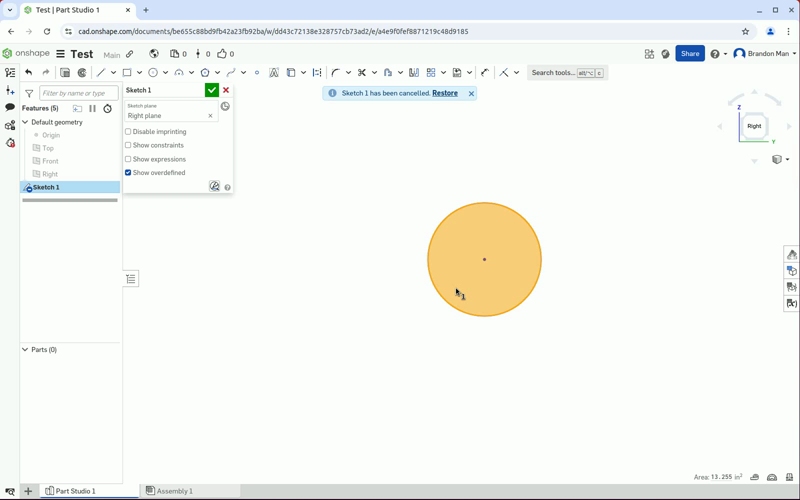
scroll(-6)
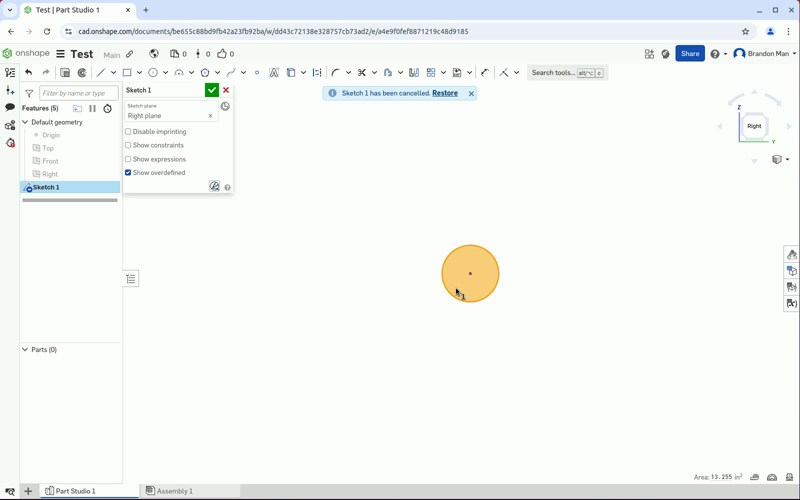
scroll(-6)
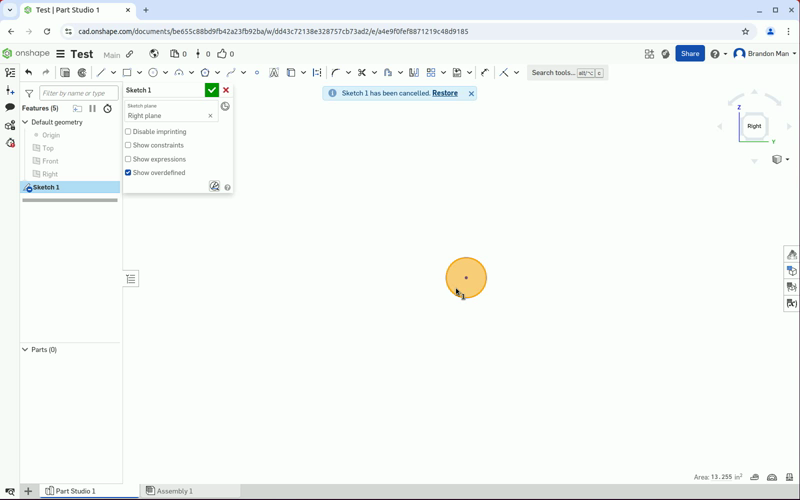
scroll(-6)
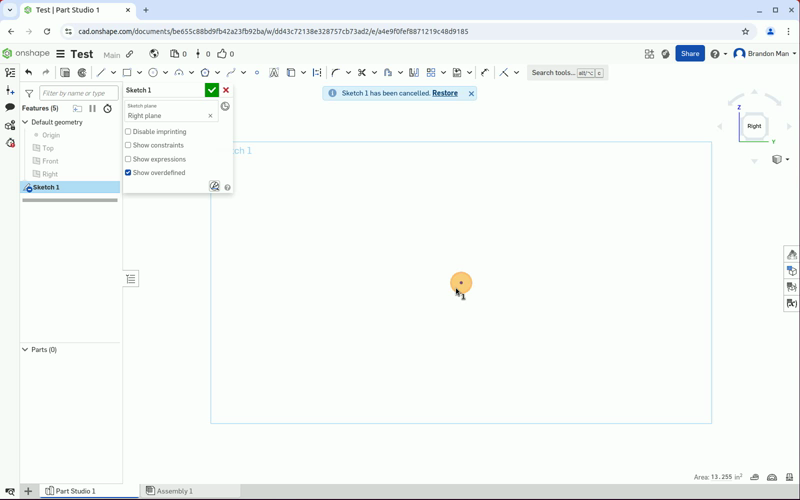
mouse_move(73, 352)
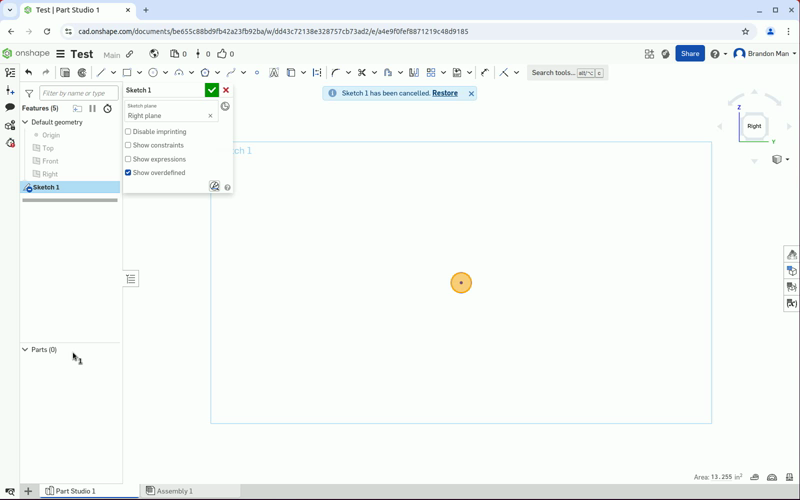
key(shift+y)
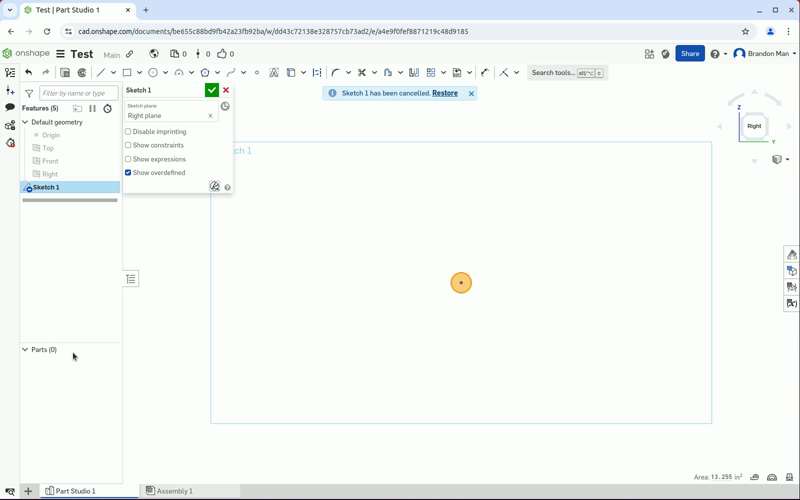
key(shift+e)
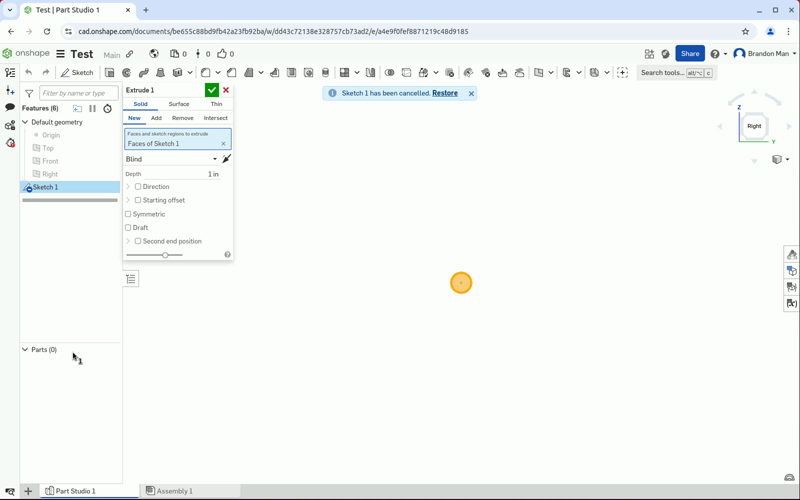
mouse_move(143, 106)
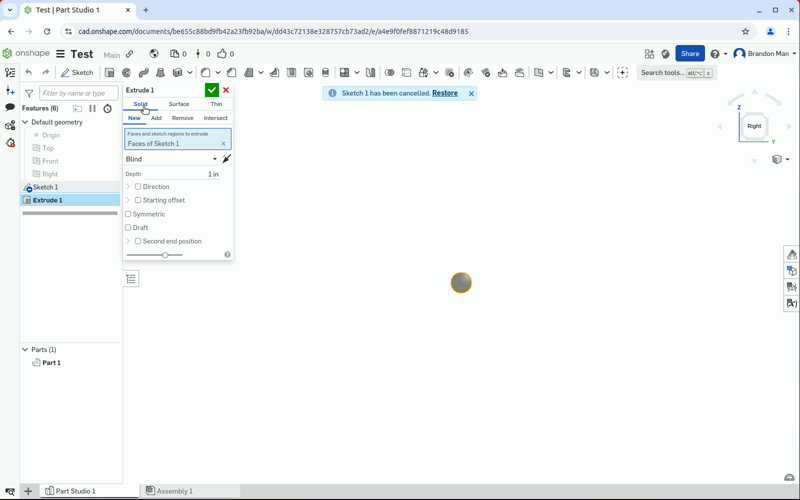
click(143, 106)
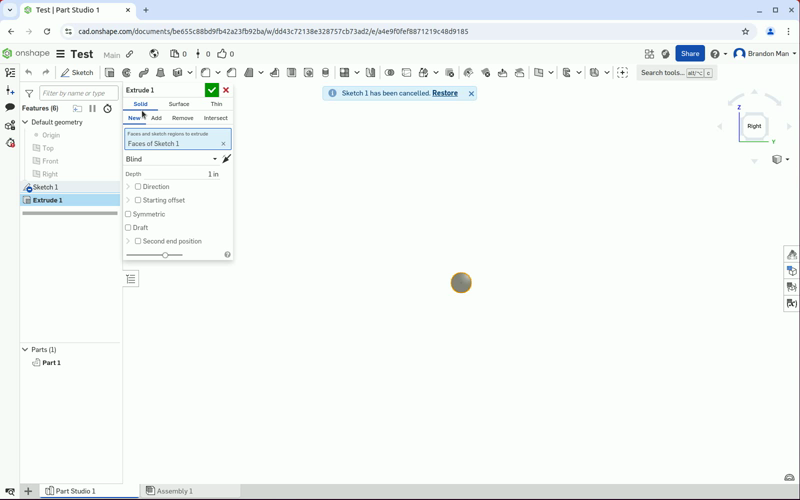
mouse_move(137, 120)
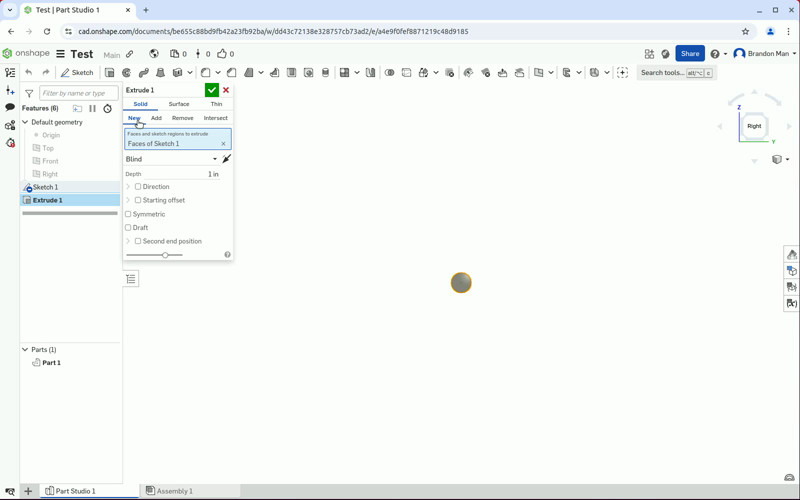
click(137, 120)
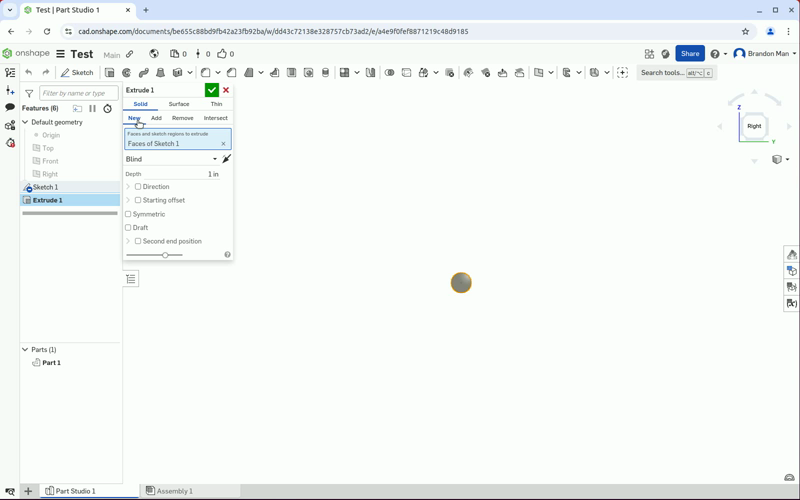
key(tab, 4)
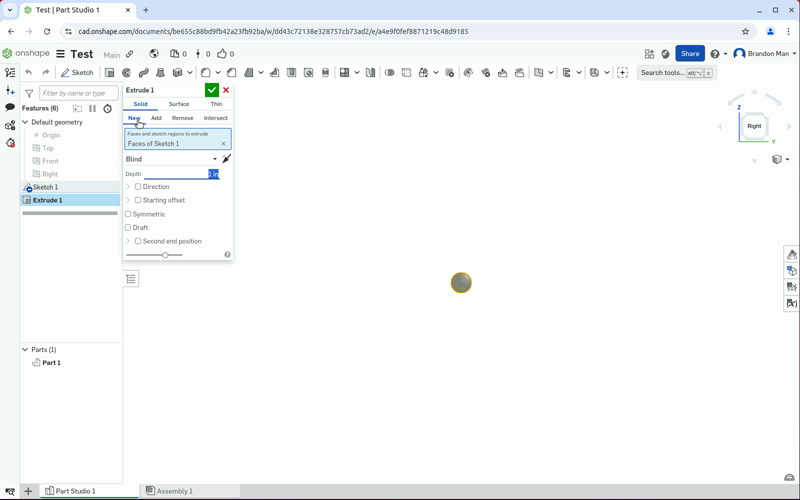
text(23.108)
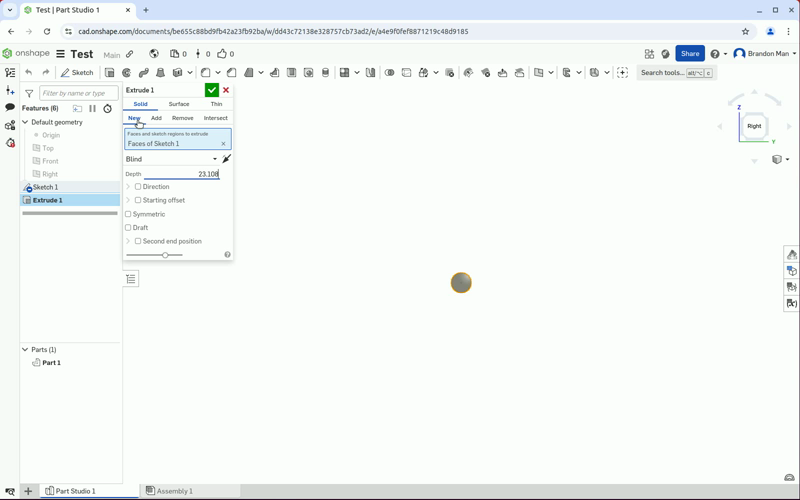
key(enter)
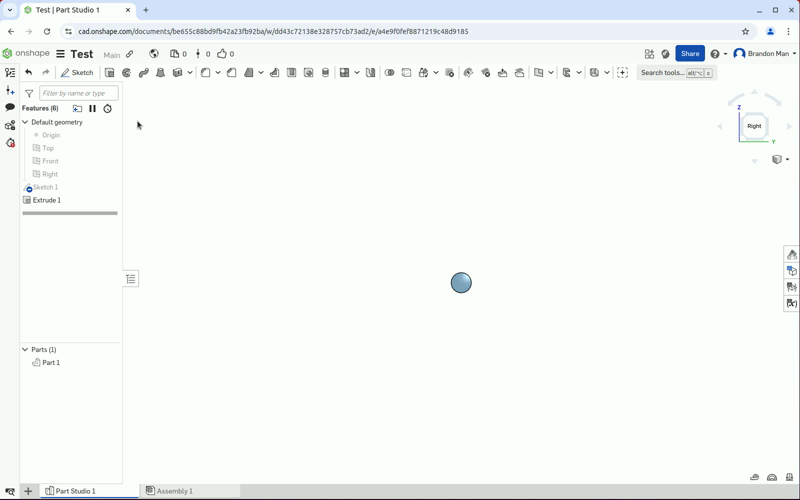
key(shift+h)
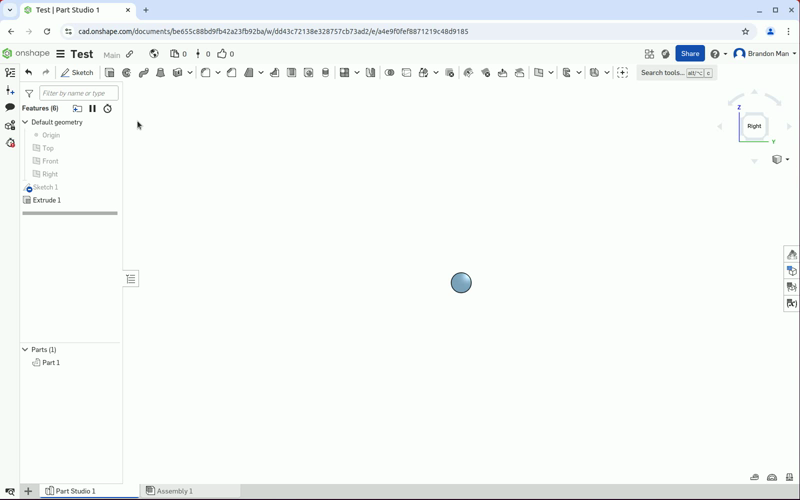
key(shift+h)
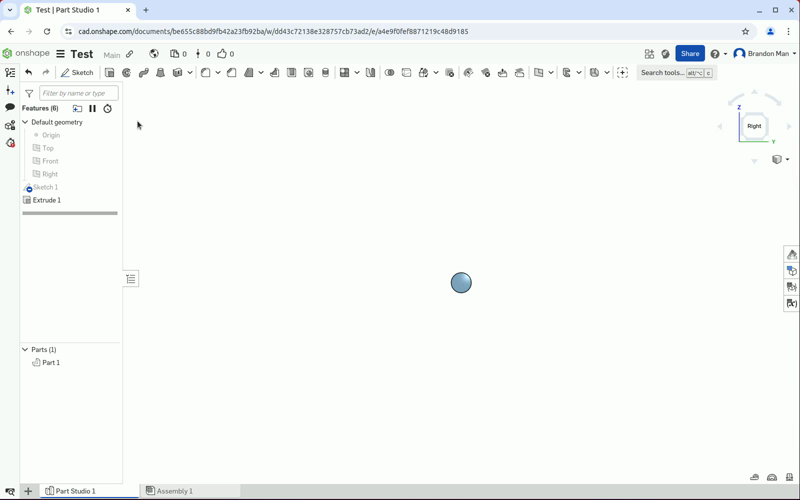
mouse_move(73, 189)
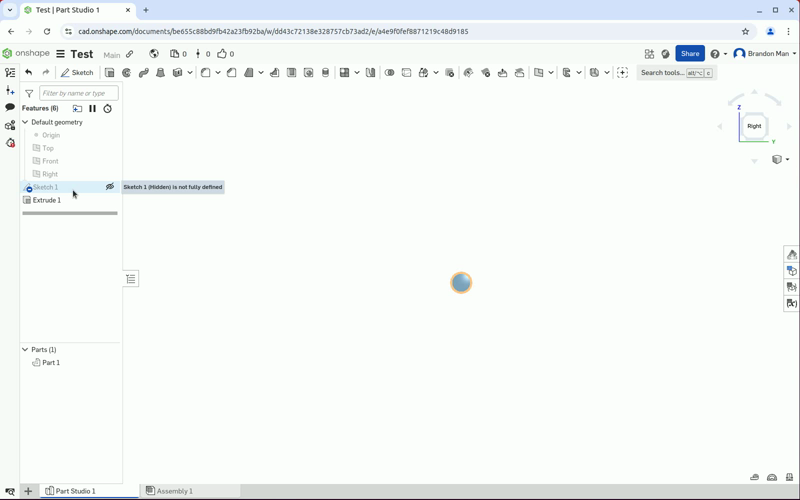
click(73, 189)
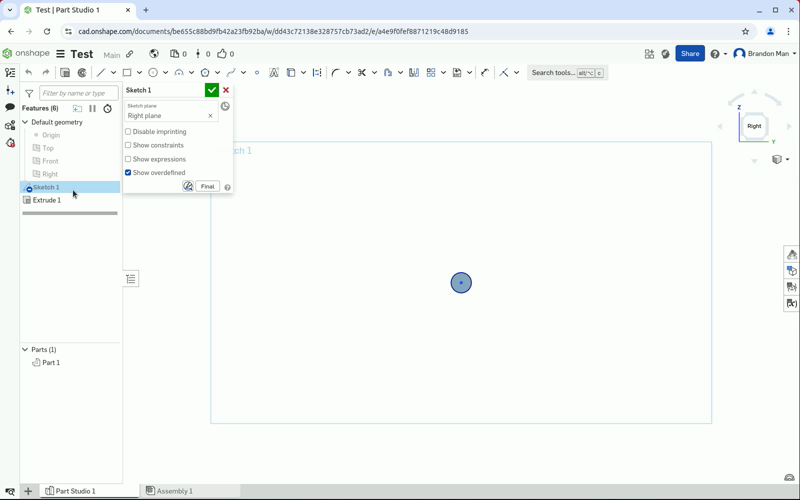
mouse_move(229, 92)
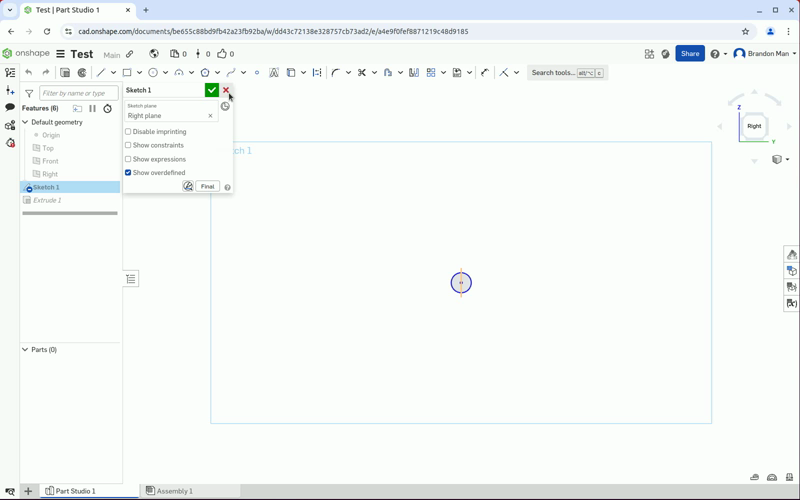
click(229, 92)
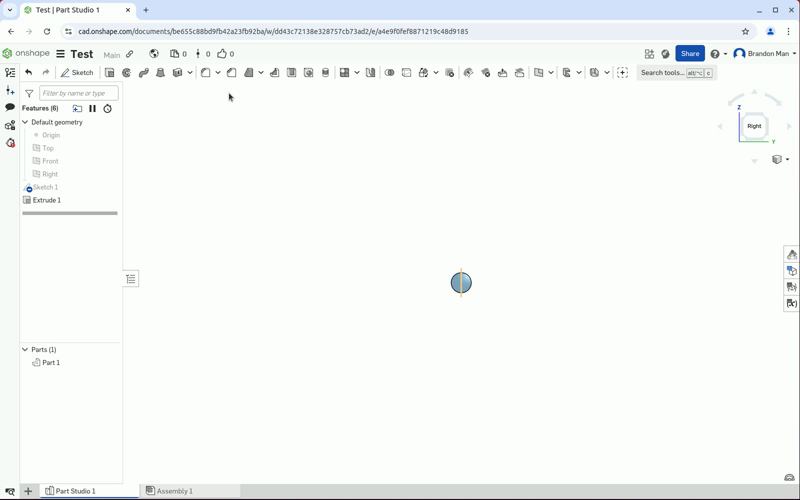
mouse_move(73, 352)
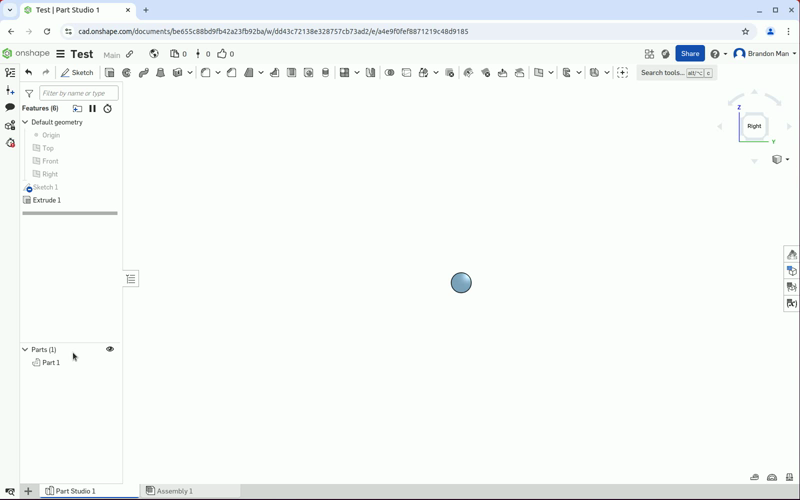
key(y)
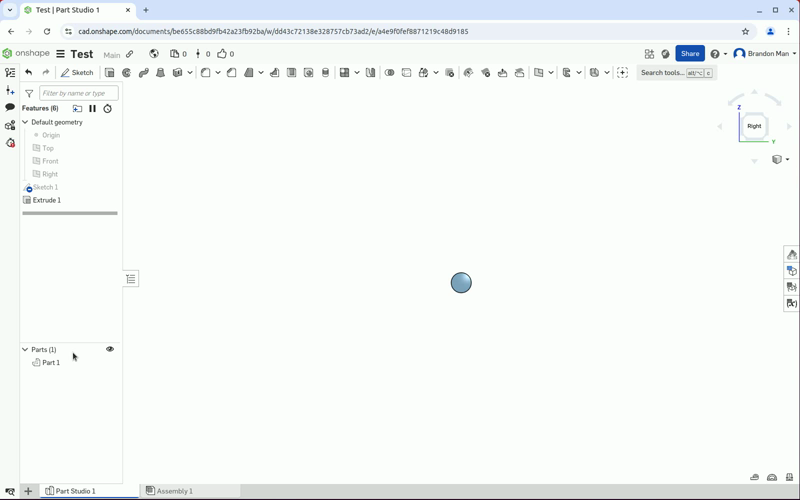
key(shift+p)
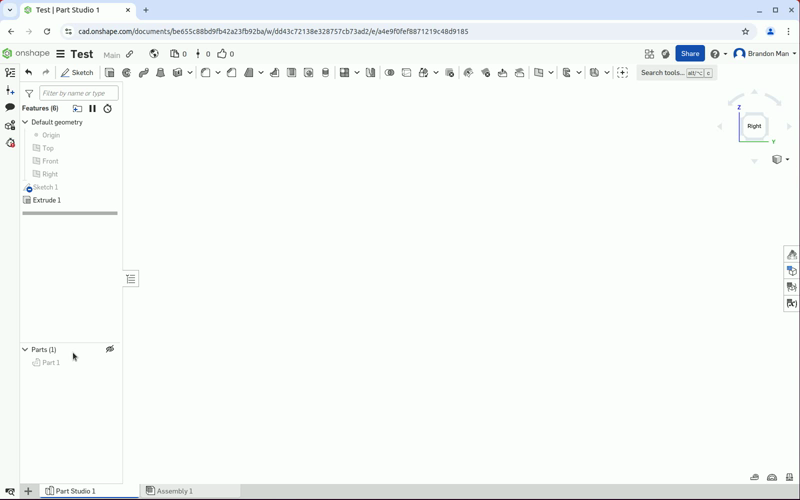
key(space)
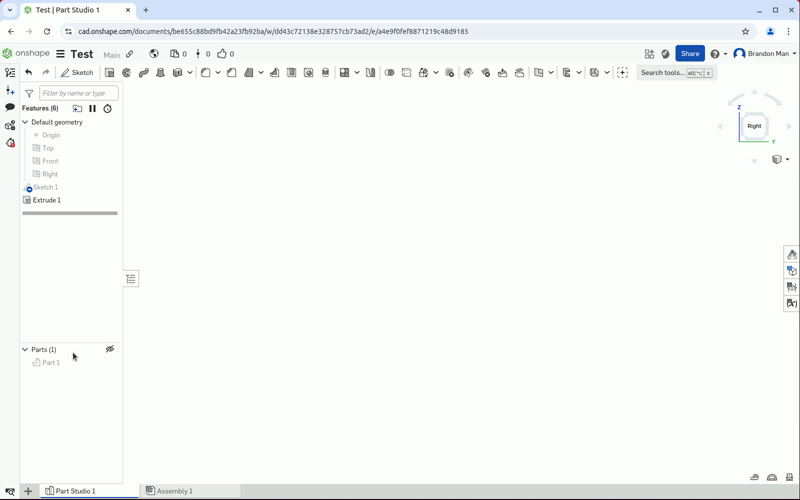
key_down(shift)
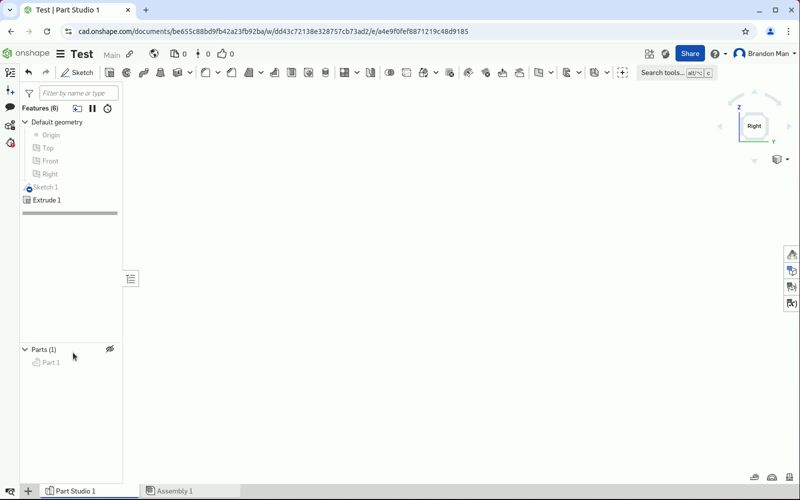
key(right)
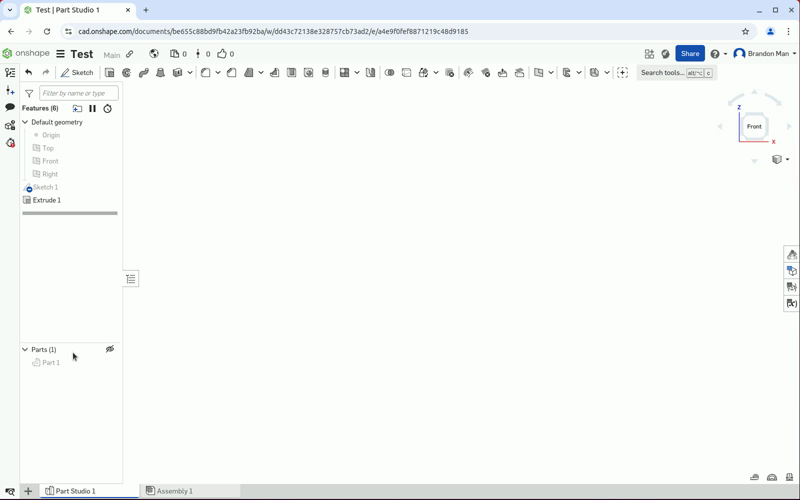
key_up(shift)
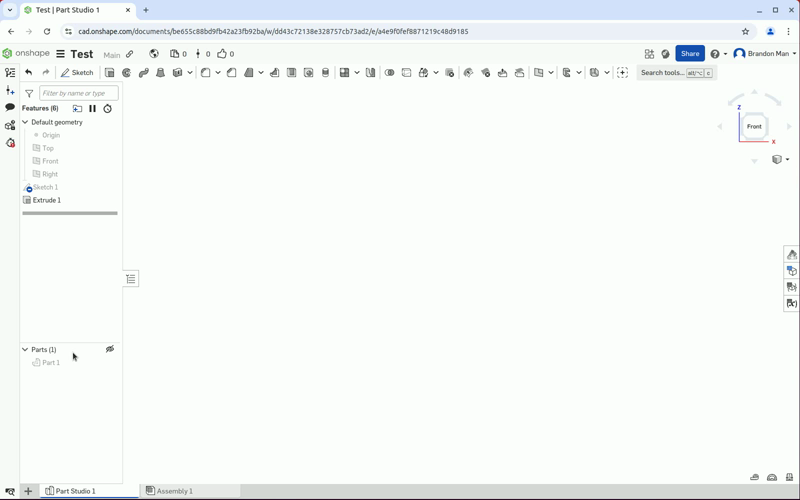
mouse_move(73, 352)
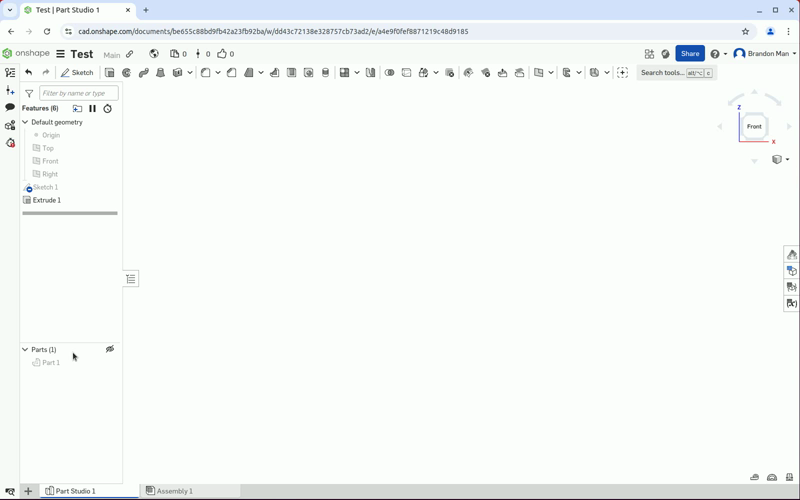
key(shift+y)
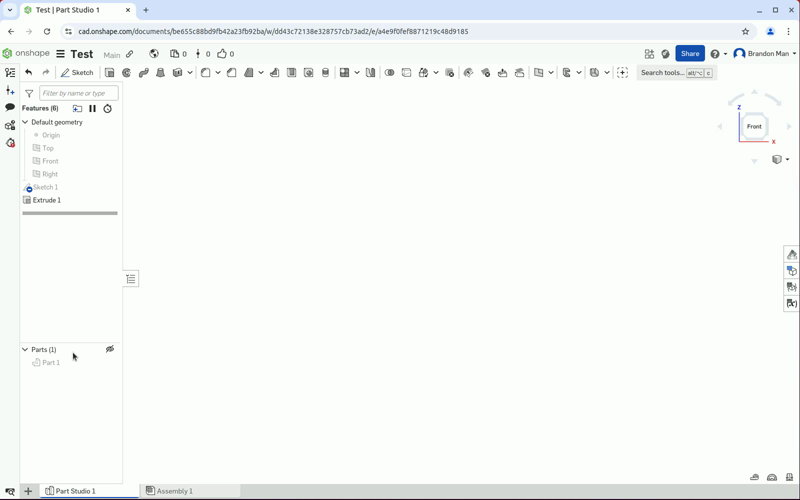
key(shift+s)
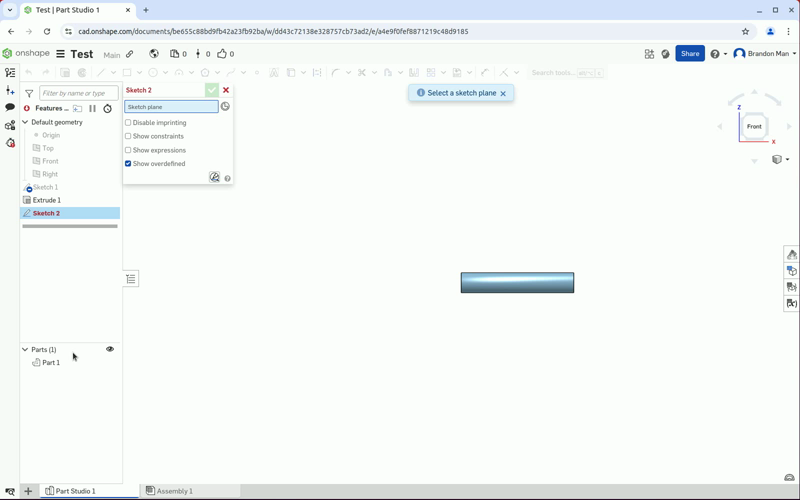
mouse_move(73, 163)
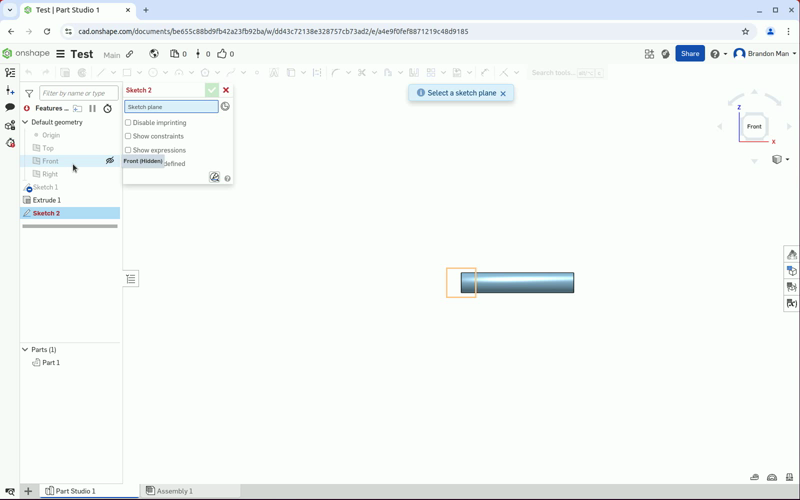
click(73, 163)
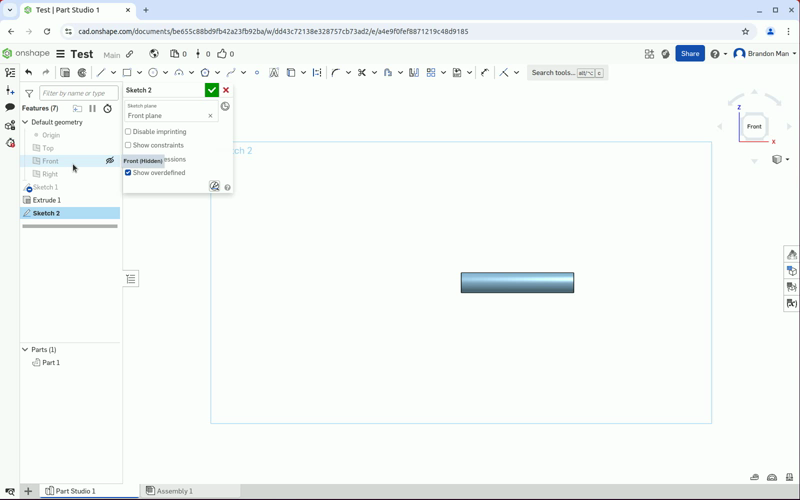
mouse_move(73, 352)
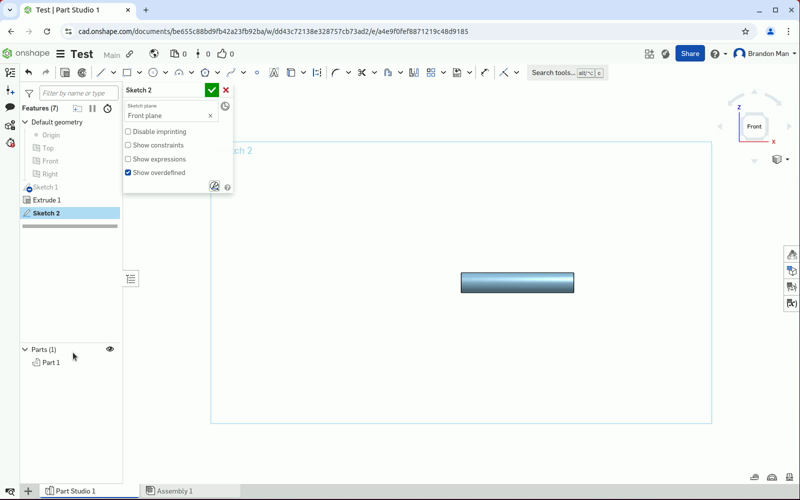
key(y)
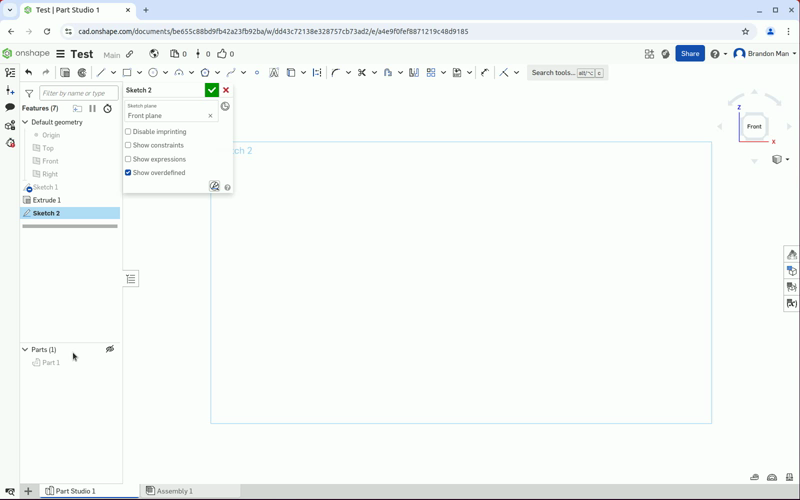
key(c)
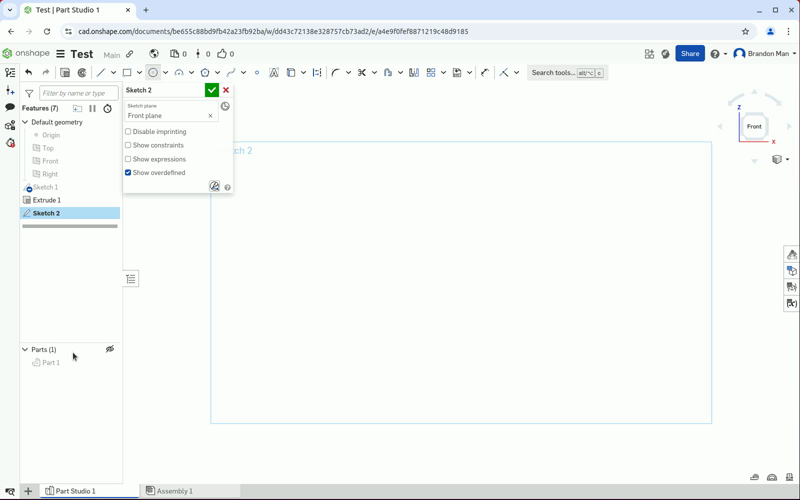
key_down(shift)
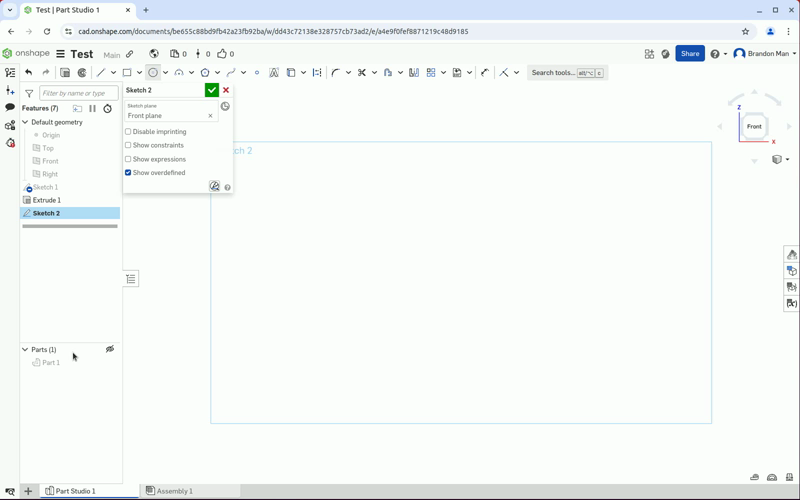
mouse_move(566, 282)
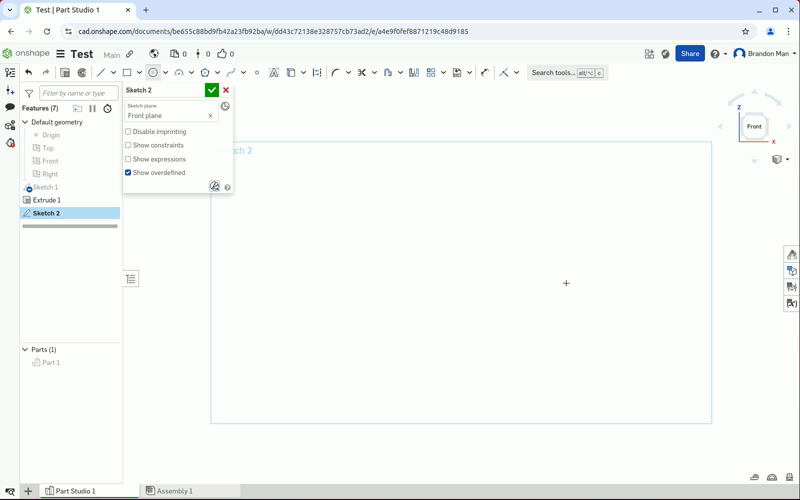
click(566, 282)
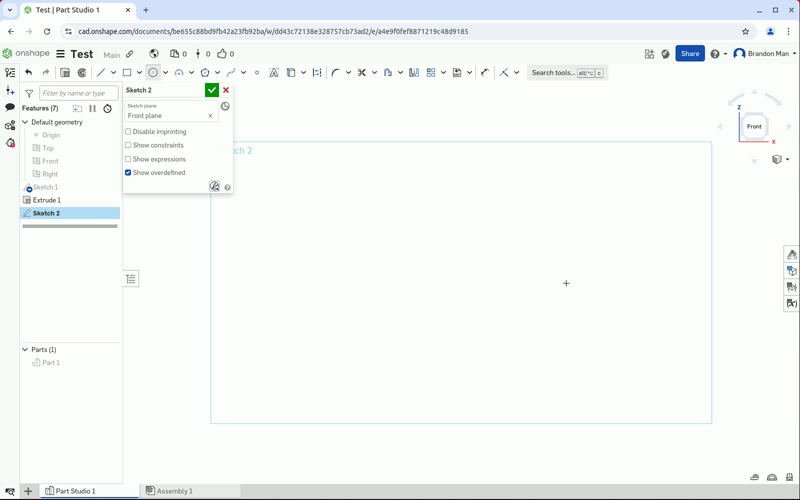
key_up(shift)
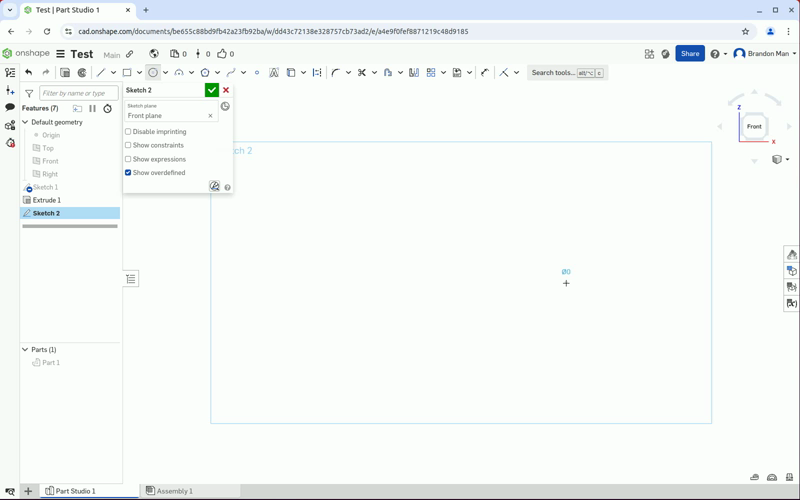
mouse_move(571, 282)
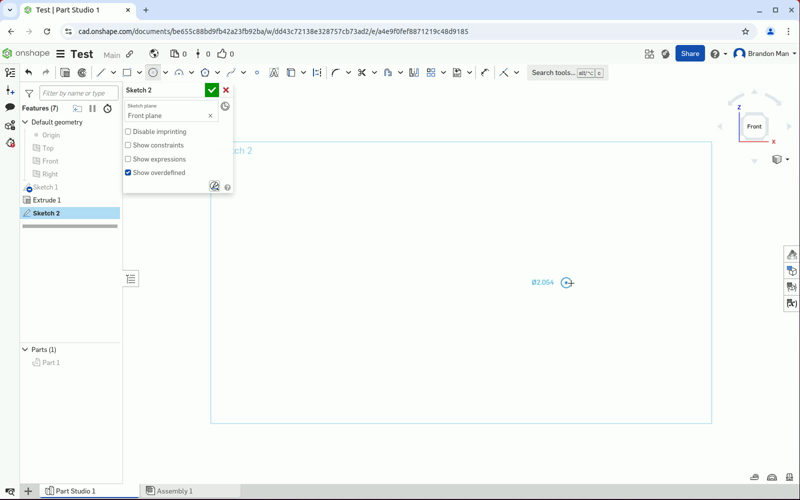
click(571, 282)
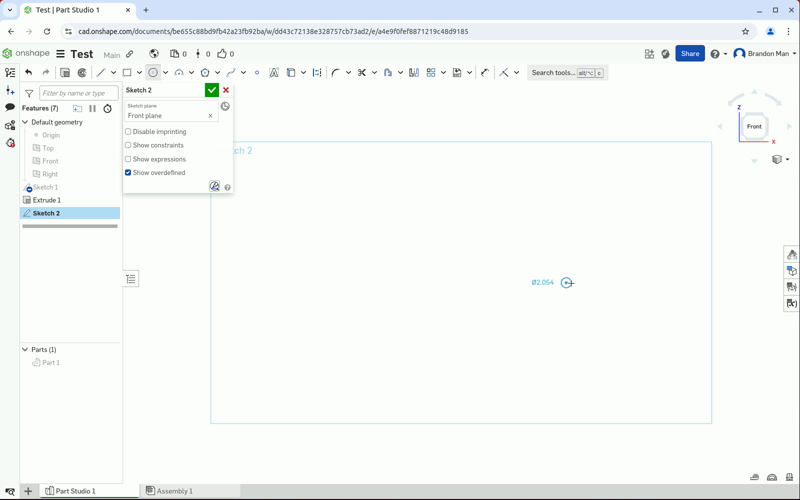
key(esc)
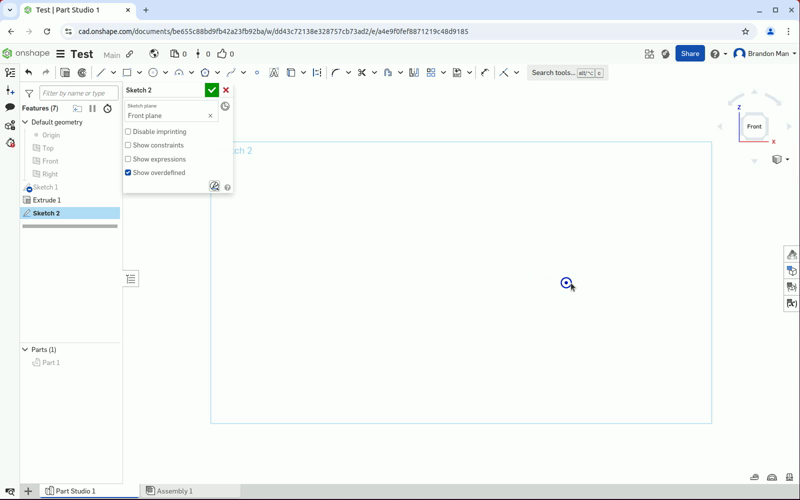
mouse_move(563, 280)
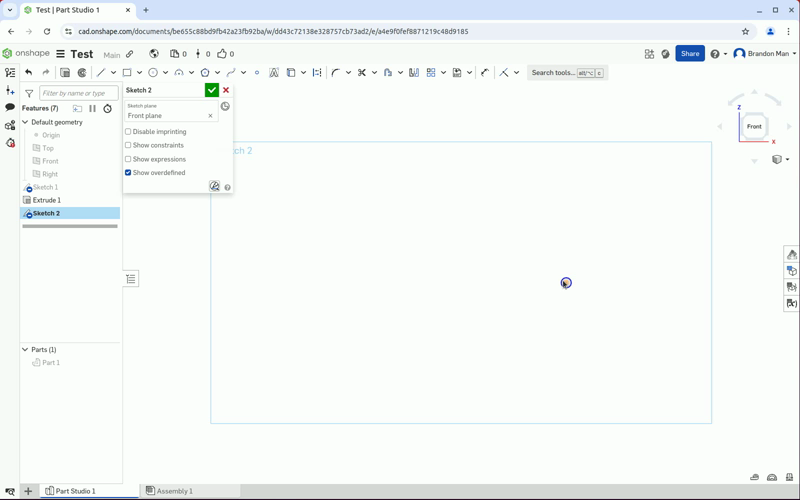
scroll(6)
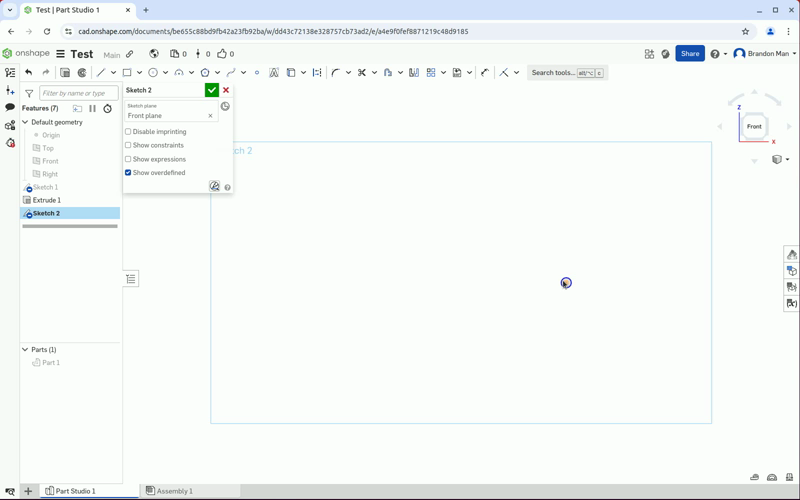
scroll(6)
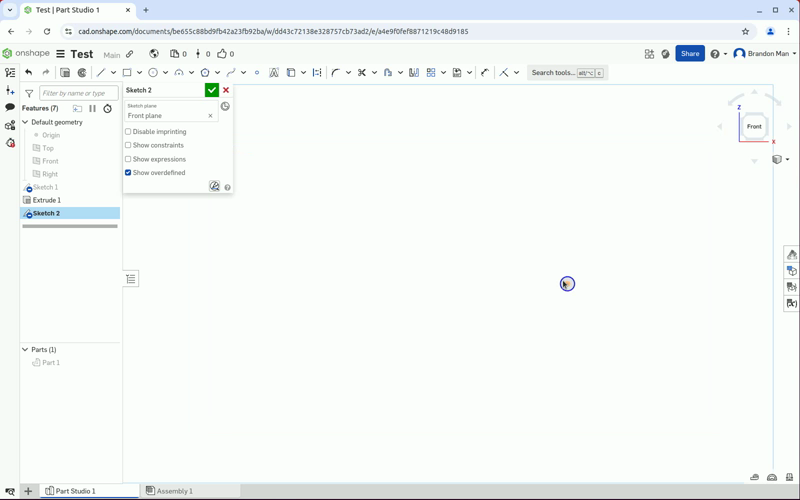
scroll(6)
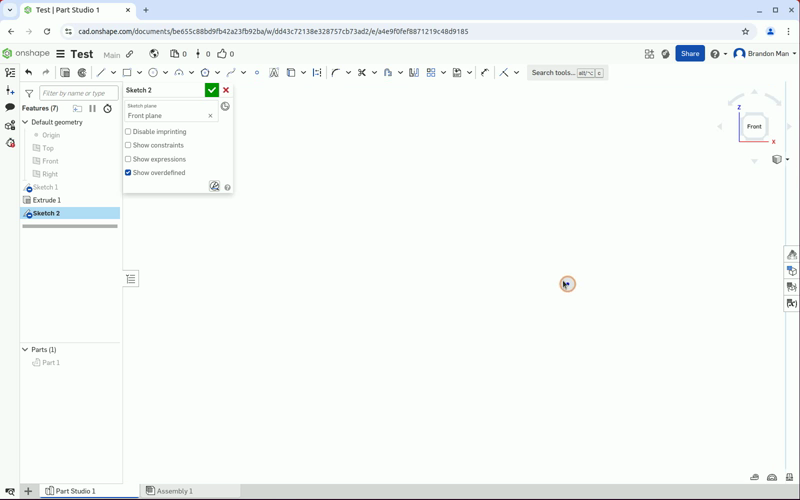
scroll(6)
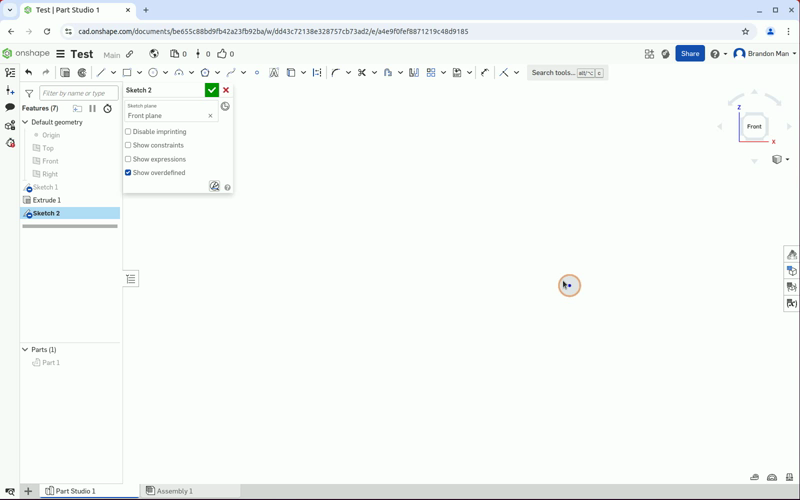
scroll(6)
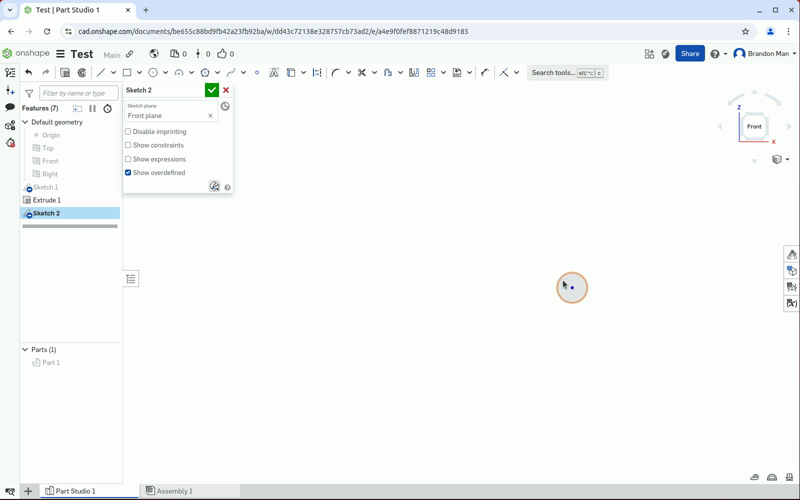
scroll(6)
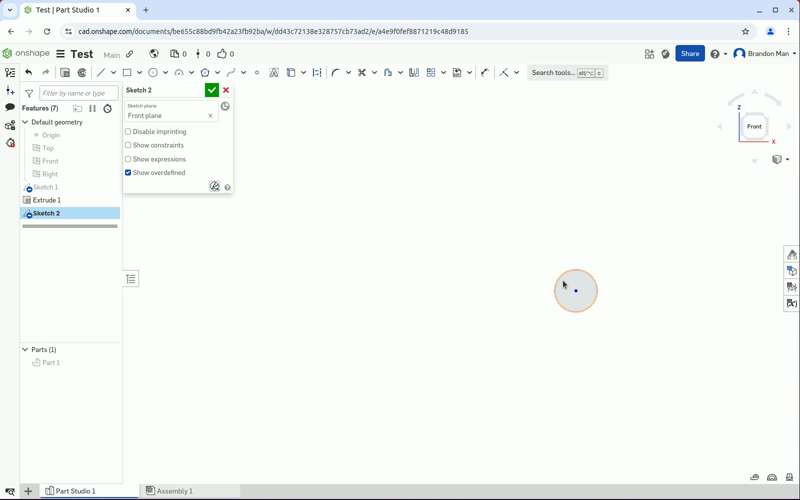
scroll(6)
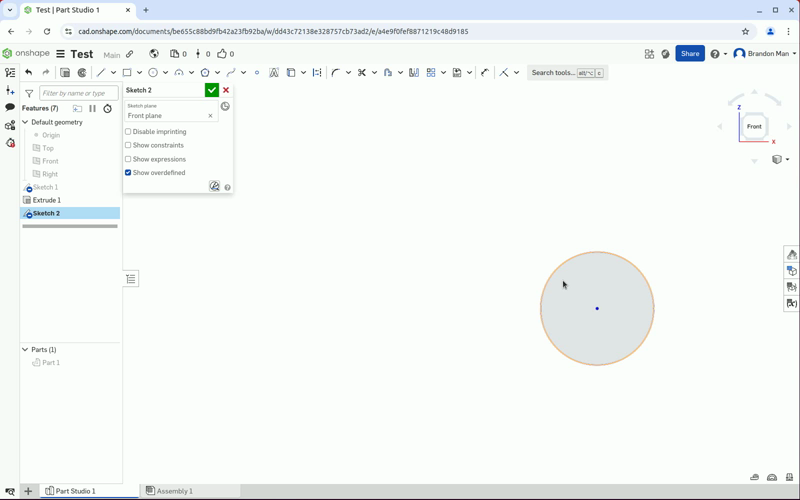
click(563, 280)
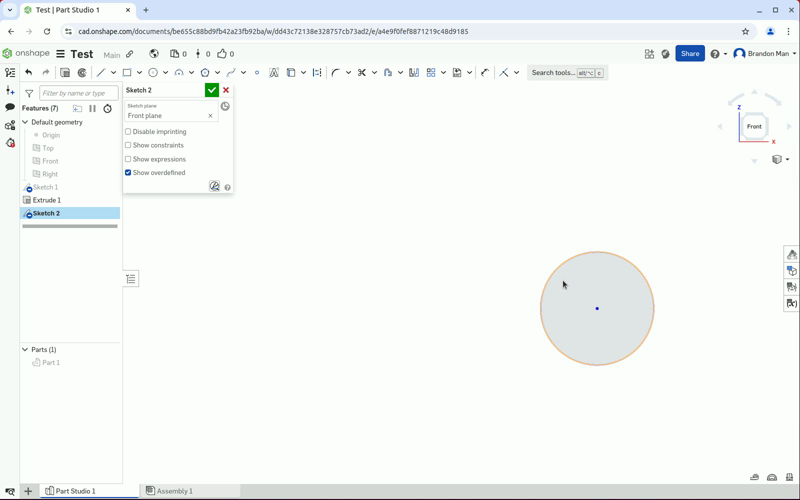
scroll(-6)
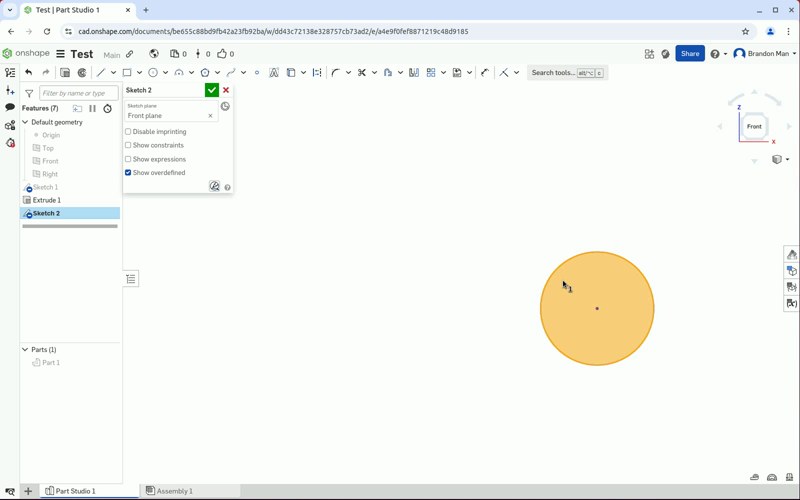
scroll(-6)
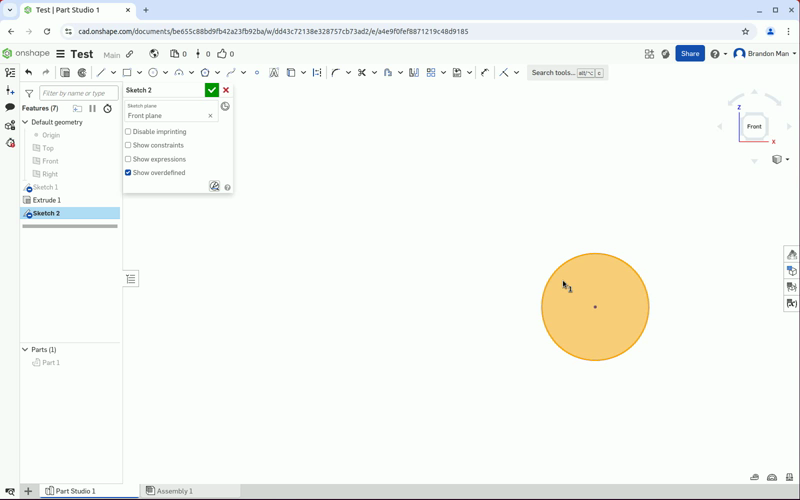
scroll(-6)
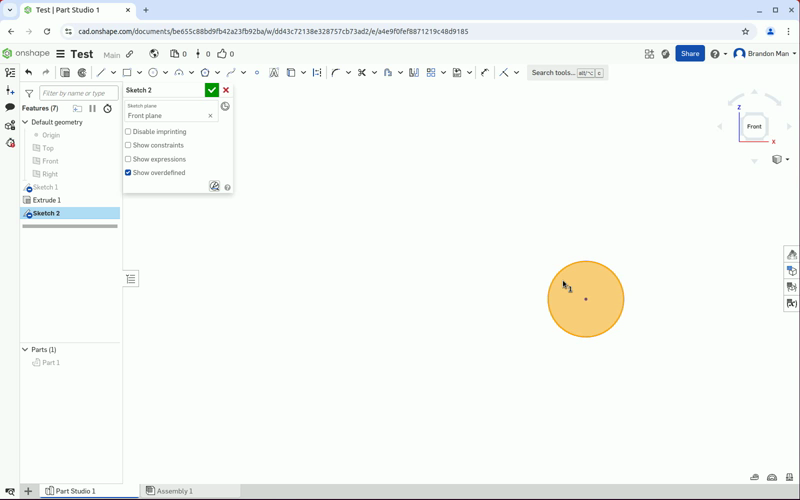
scroll(-6)
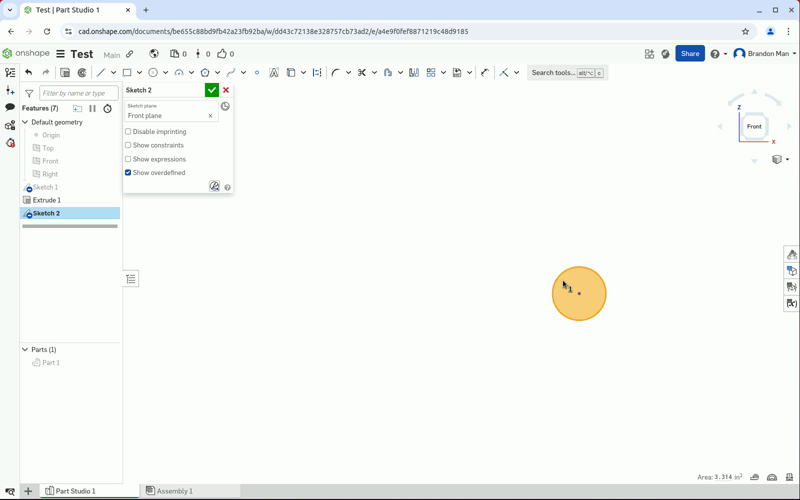
scroll(-6)
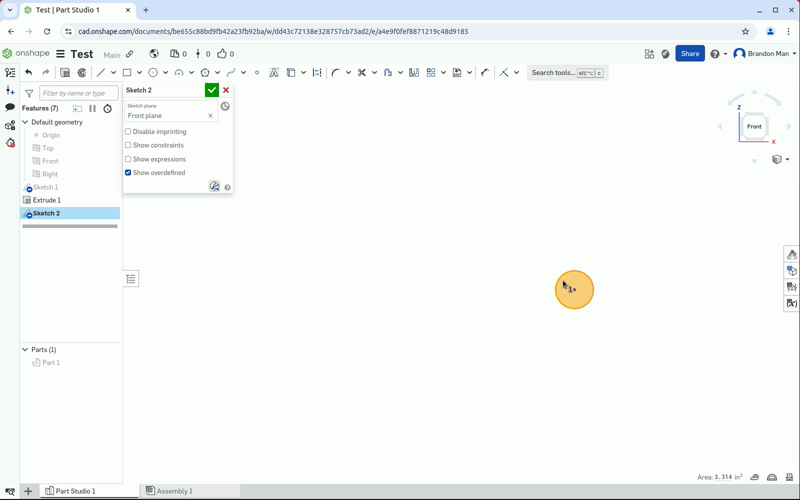
scroll(-6)
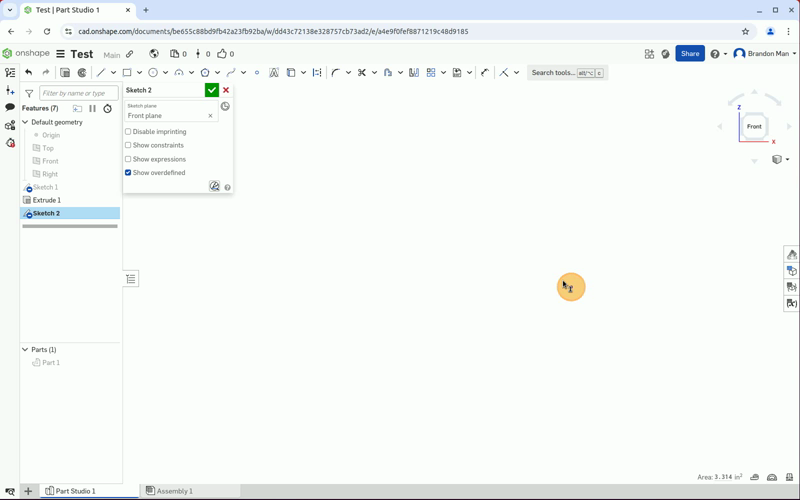
scroll(-6)
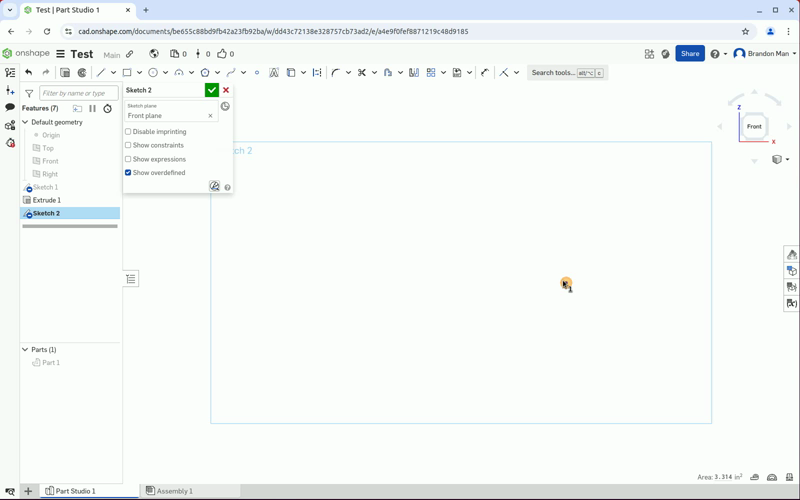
mouse_move(73, 352)
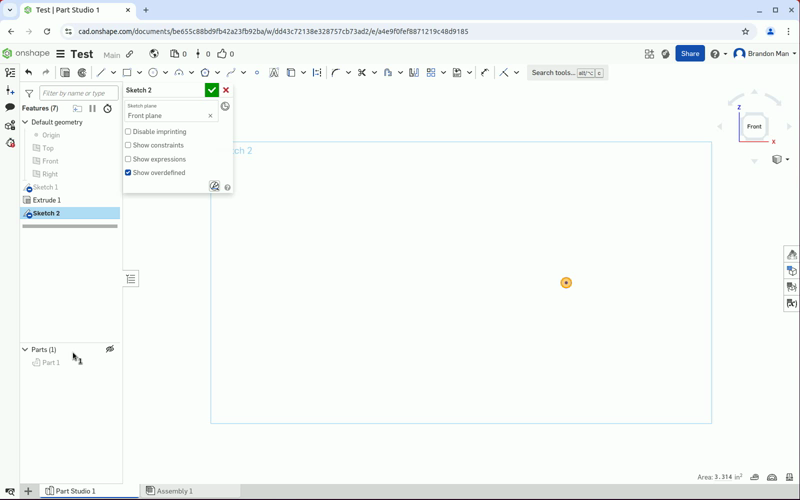
key(shift+y)
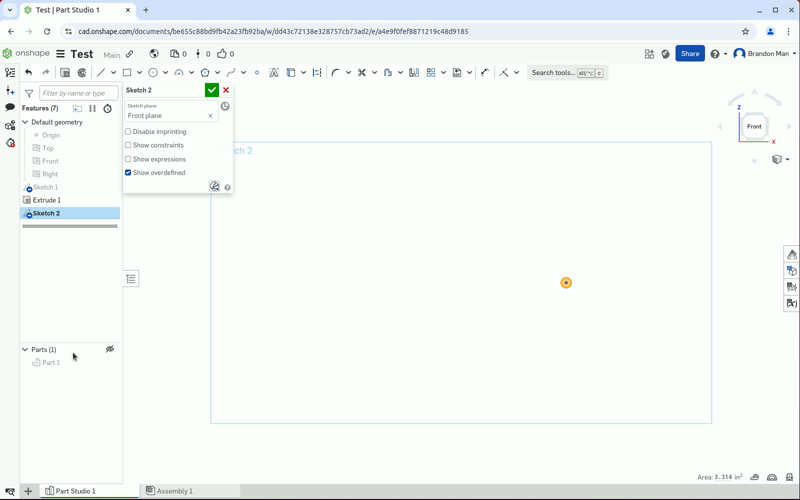
key(shift+e)
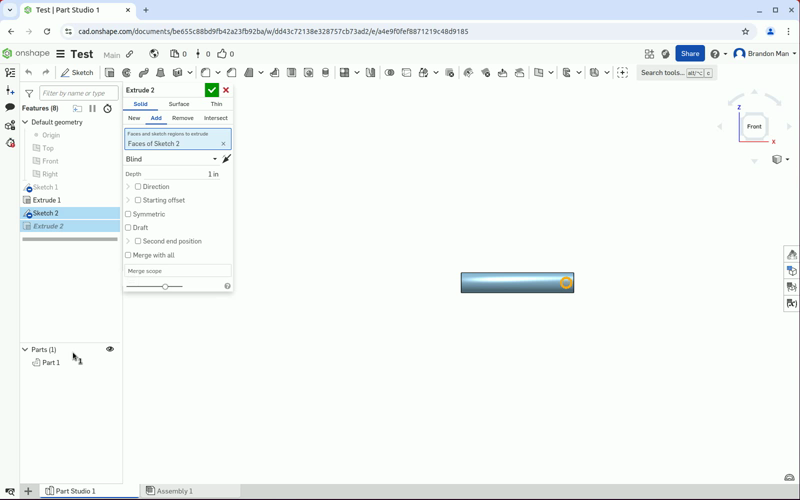
mouse_move(143, 106)
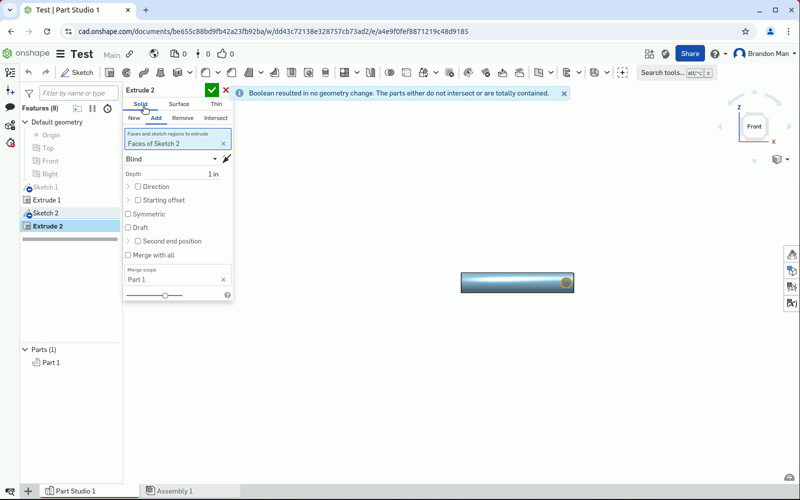
click(143, 106)
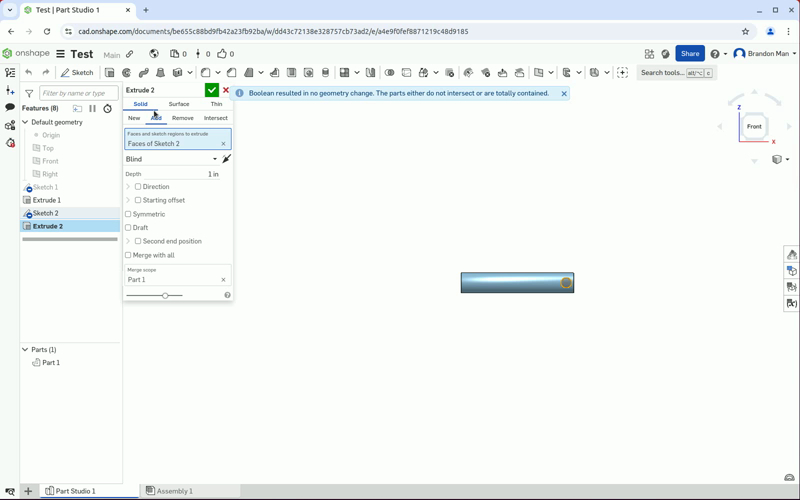
mouse_move(186, 120)
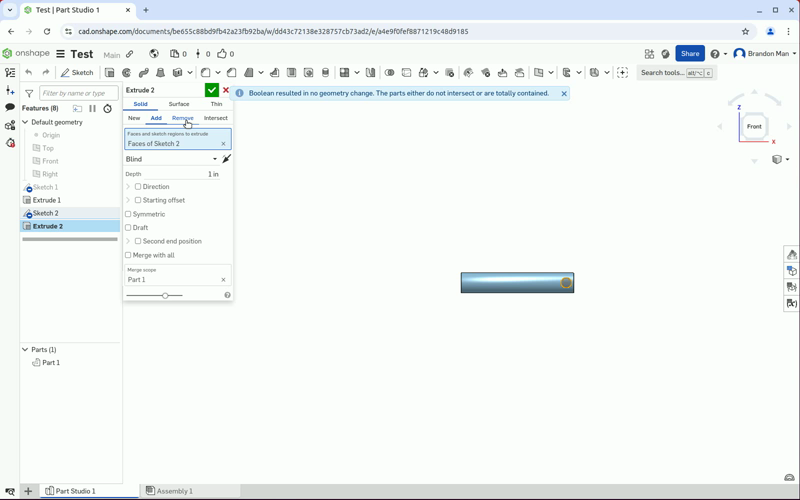
click(186, 120)
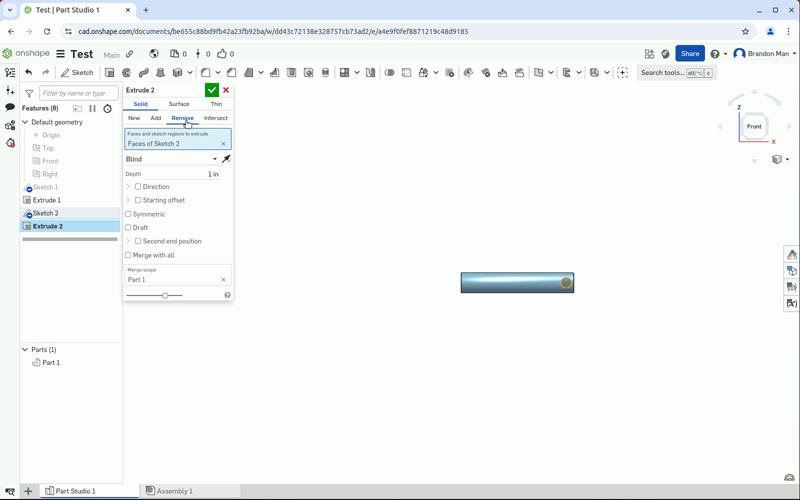
key(tab, 4)
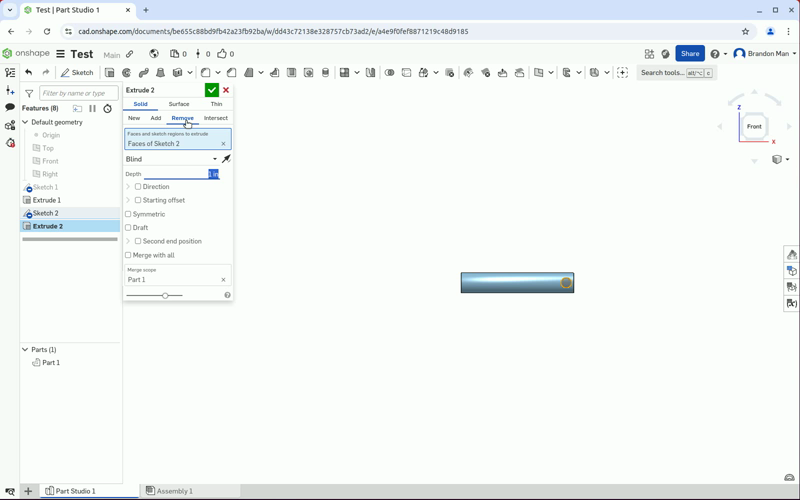
text(6.74)
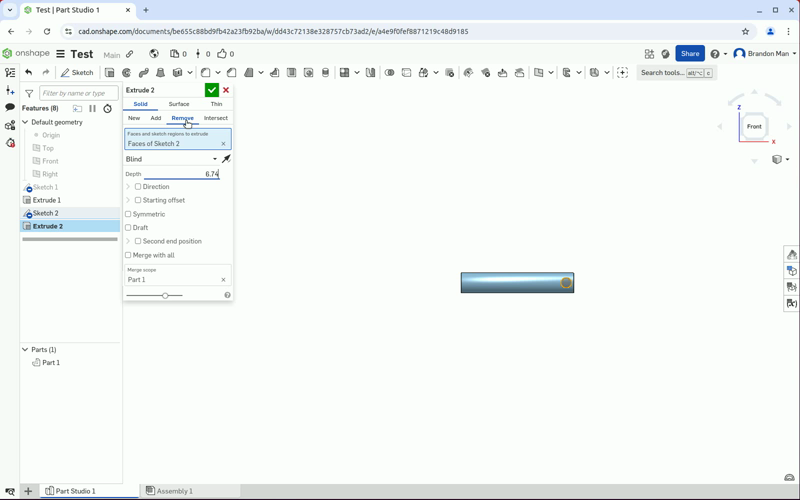
key(tab, 3)
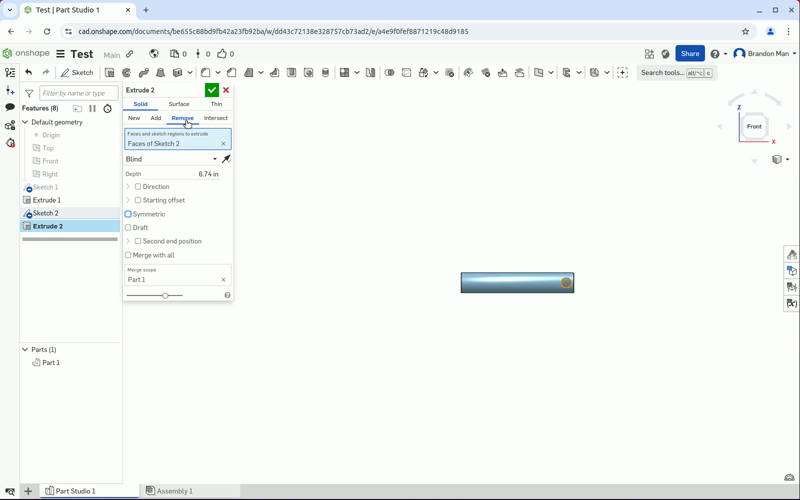
key(space)
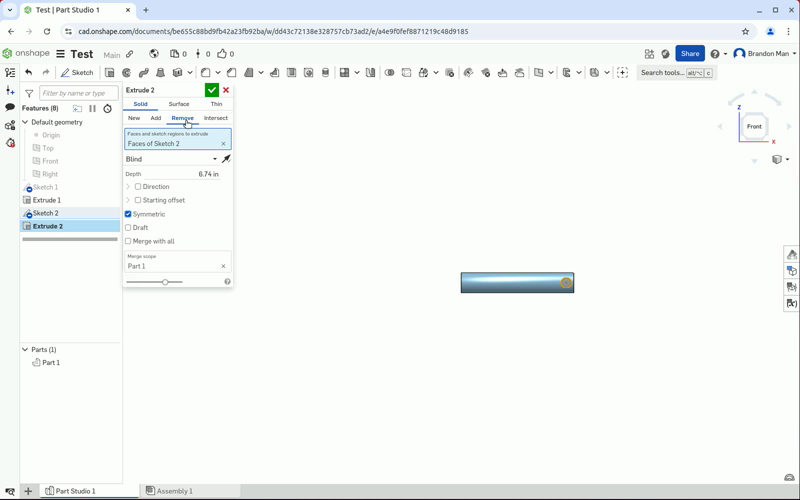
key(tab, 2)
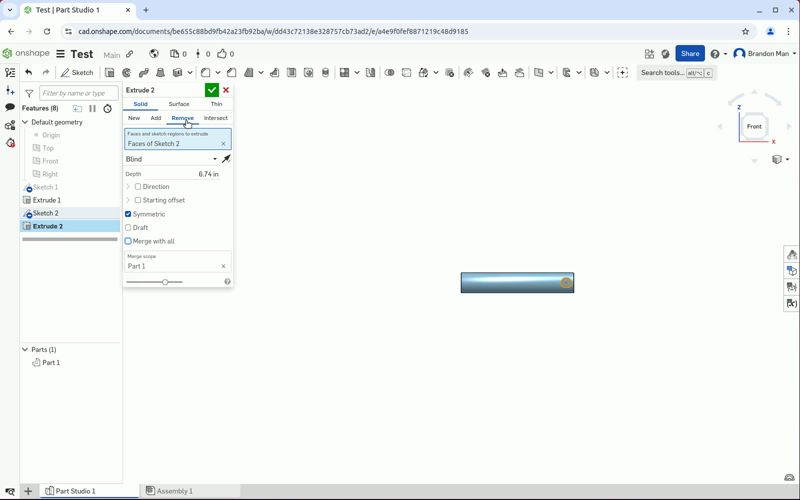
key(space)
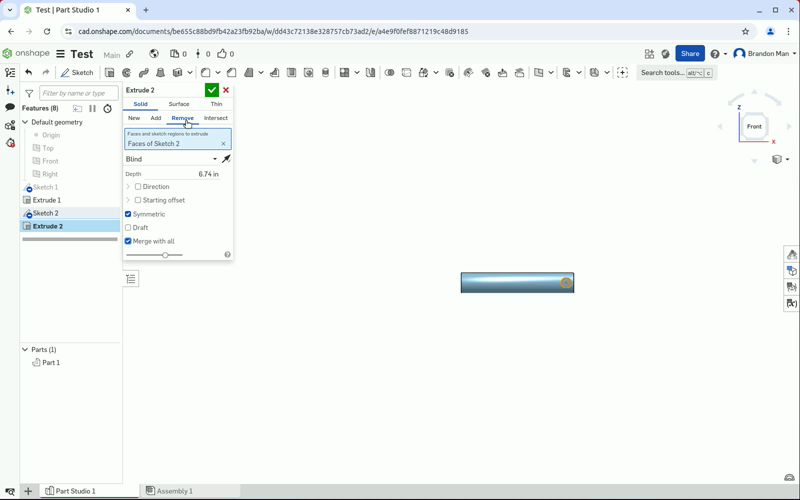
key(enter)
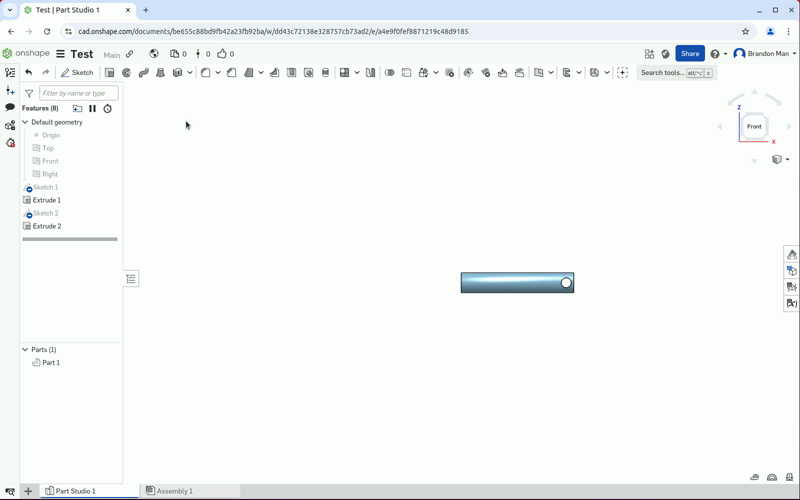
key(shift+h)
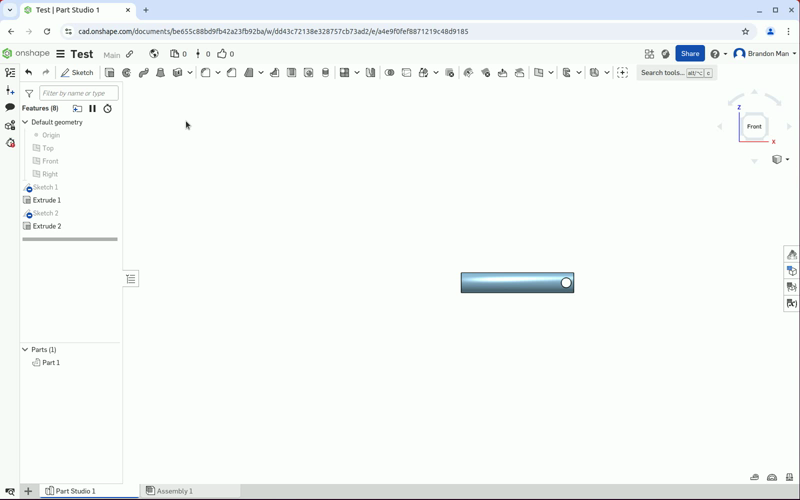
key(shift+h)
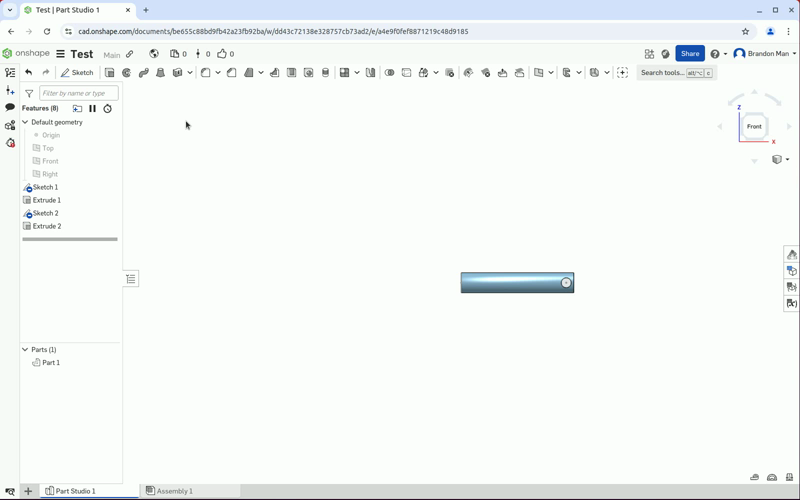
key(shift+7)
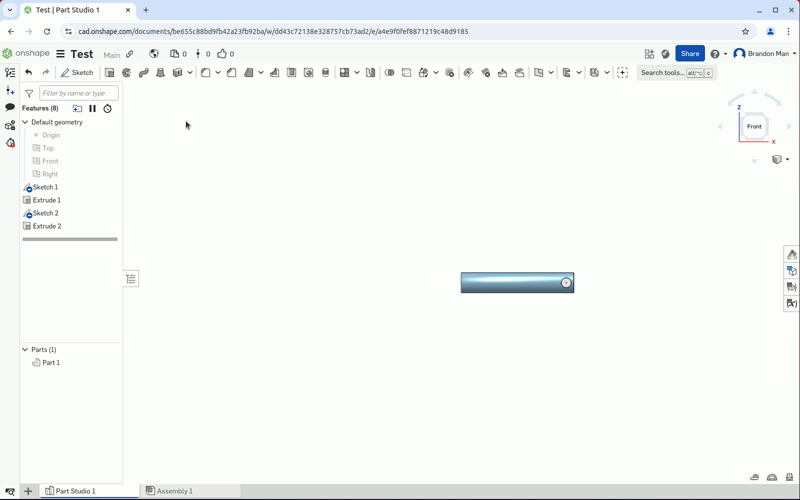
key(left, 2)
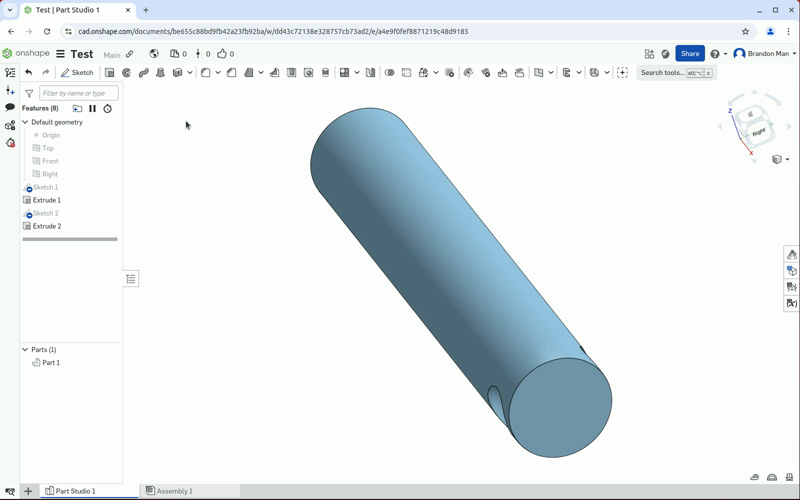
key(down, 2)
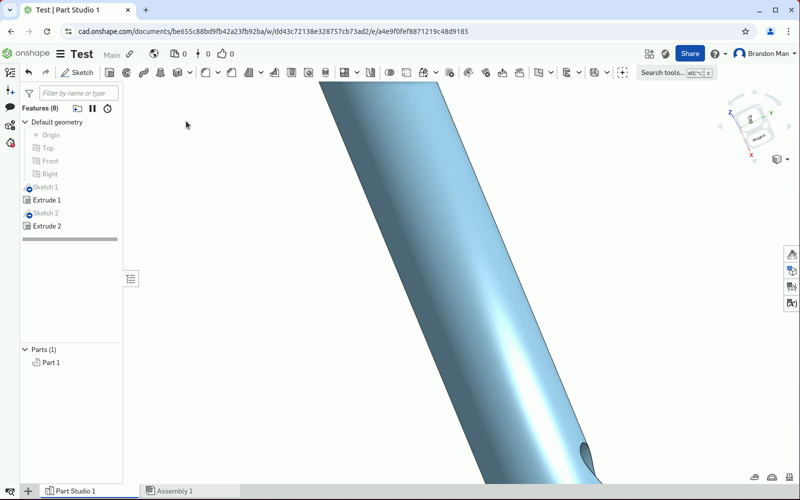
key(up, 2)
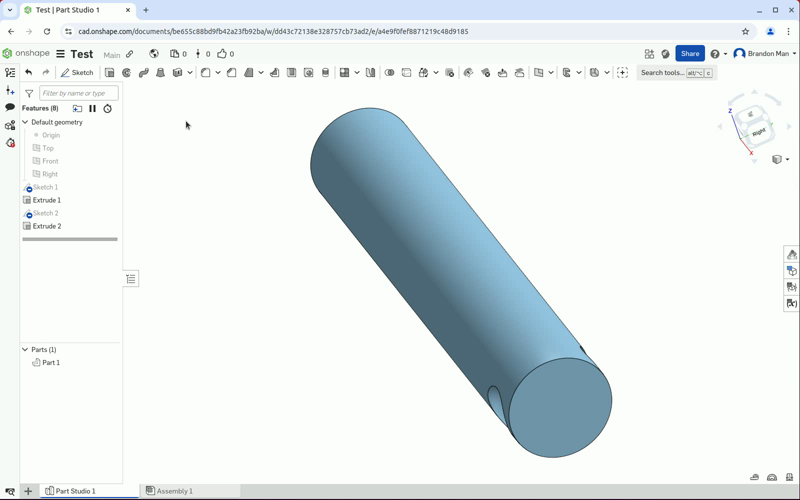
key(right, 2)
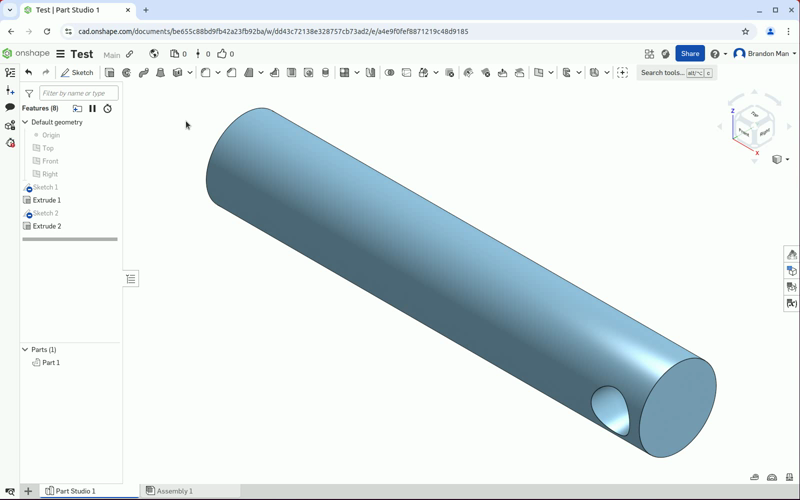
mouse_move(73, 189)
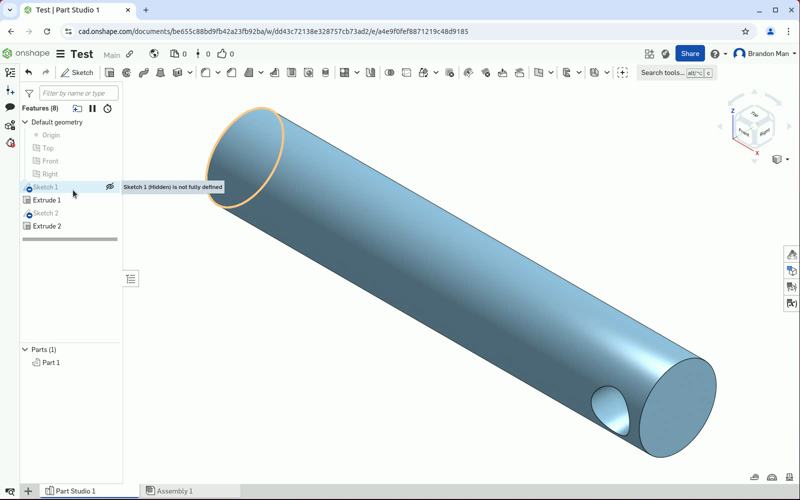
click(73, 189)